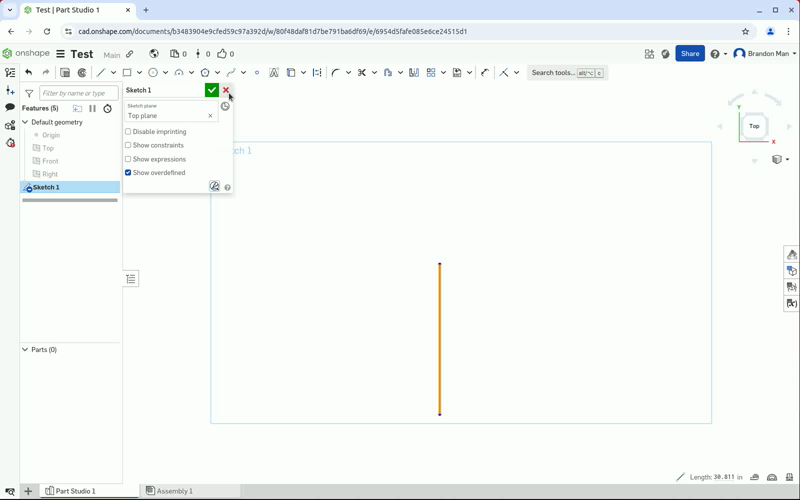
key(shift+h)
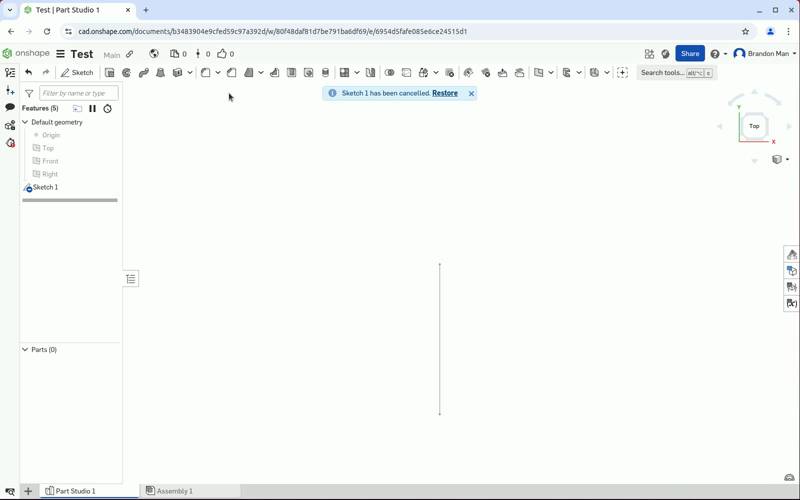
key(shift+s)
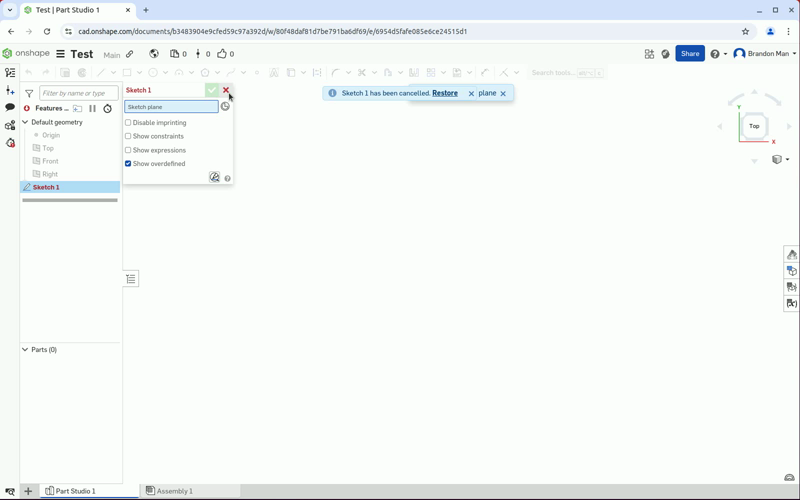
mouse_move(73, 150)
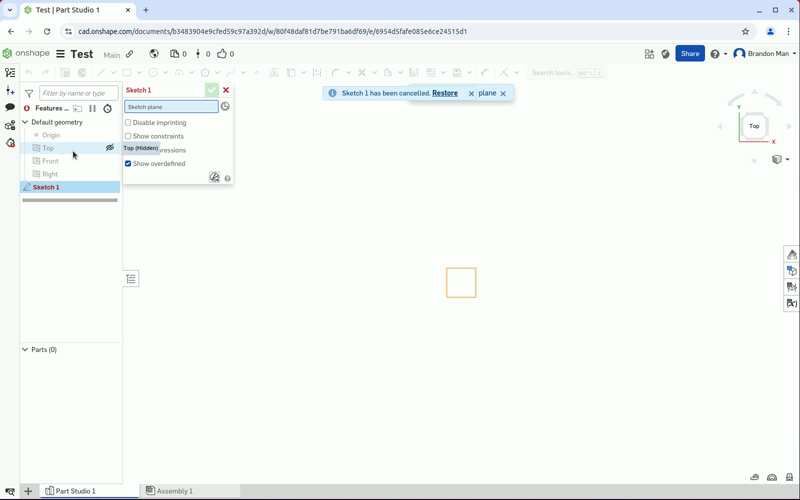
click(73, 150)
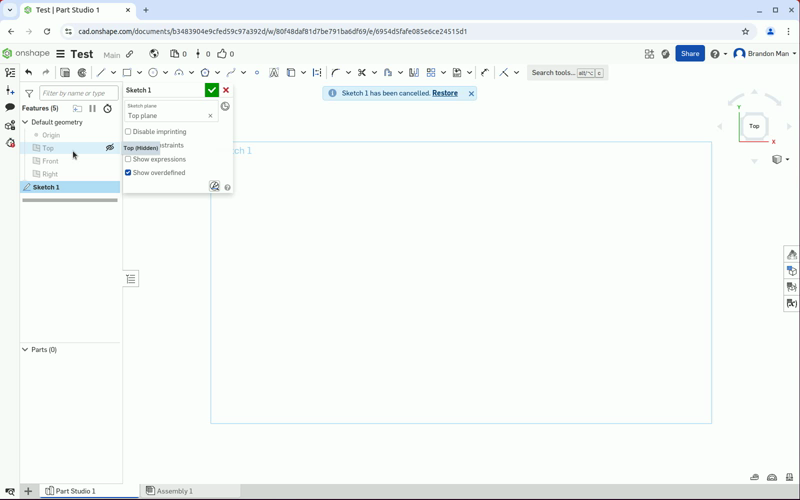
mouse_move(73, 352)
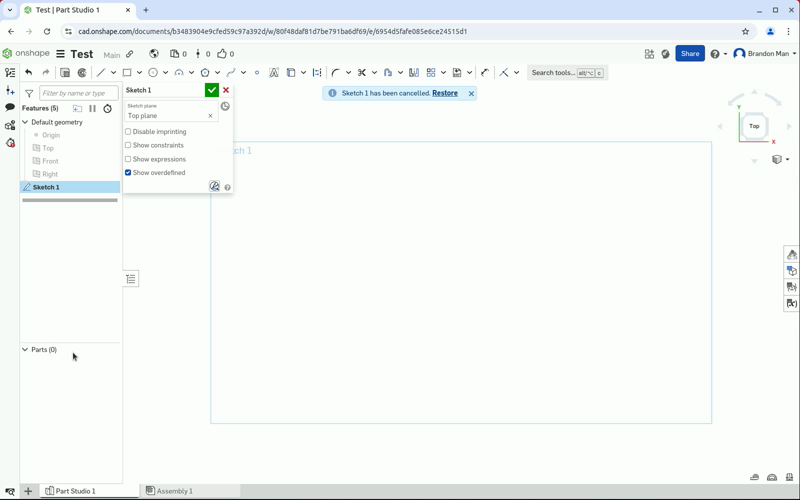
key(y)
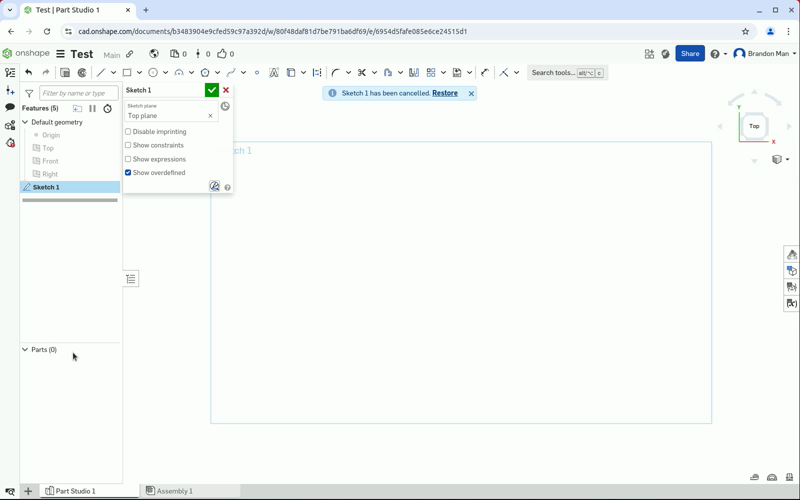
key(c)
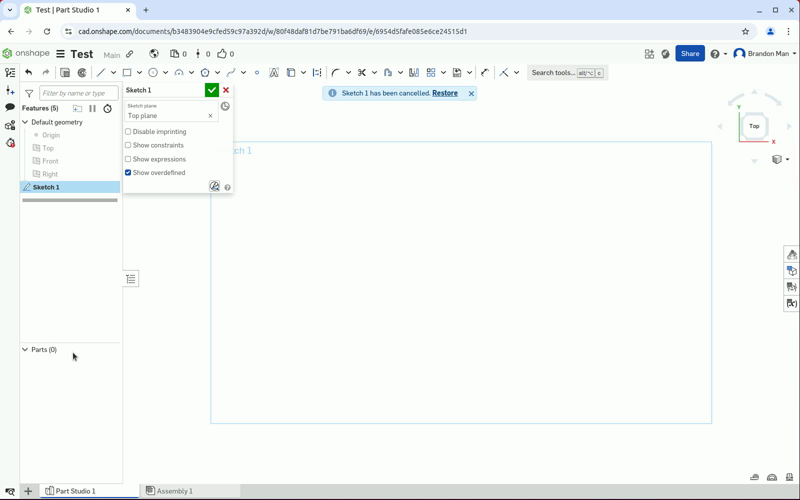
key_down(shift)
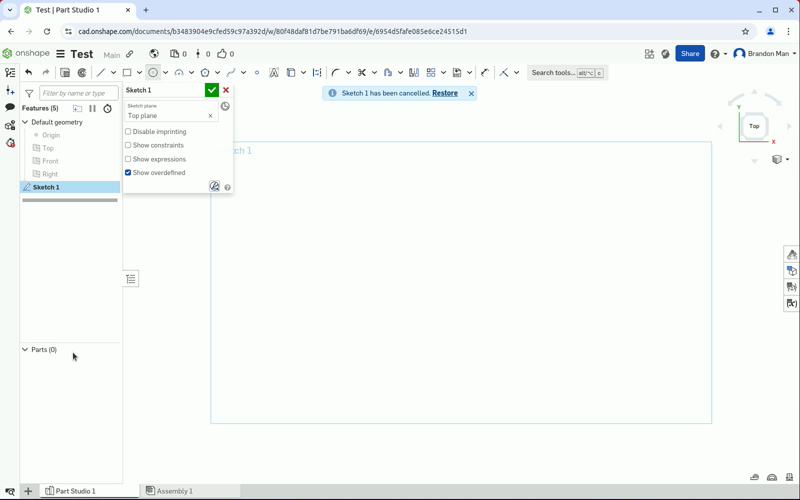
mouse_move(461, 282)
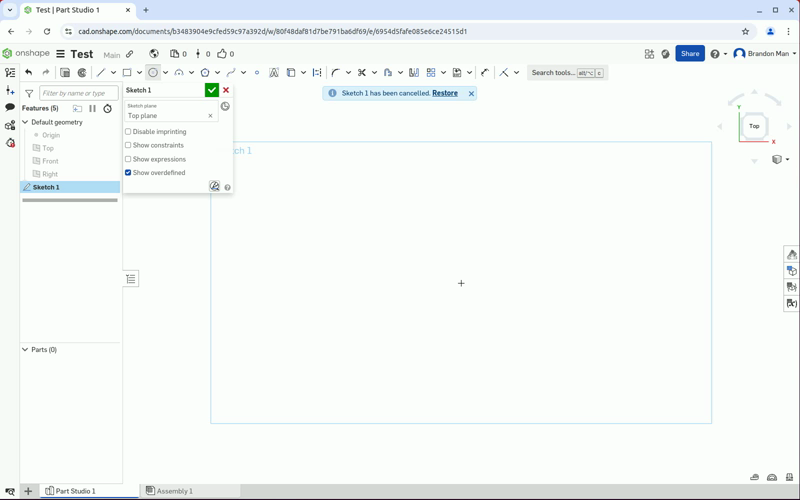
click(461, 282)
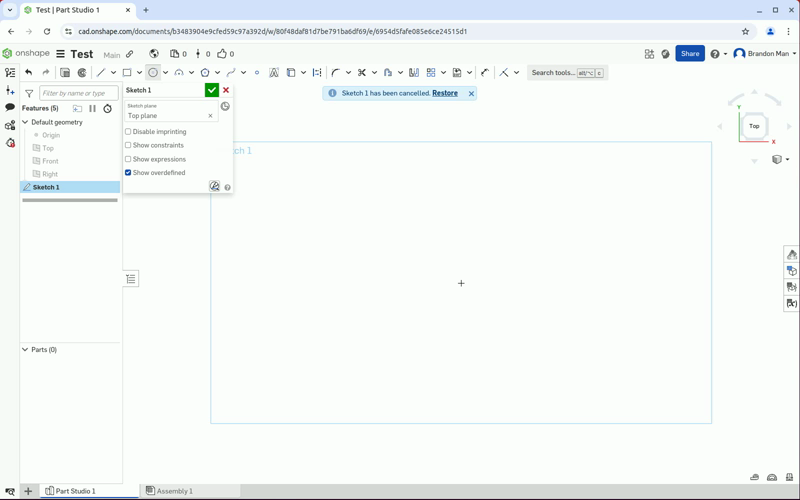
key_up(shift)
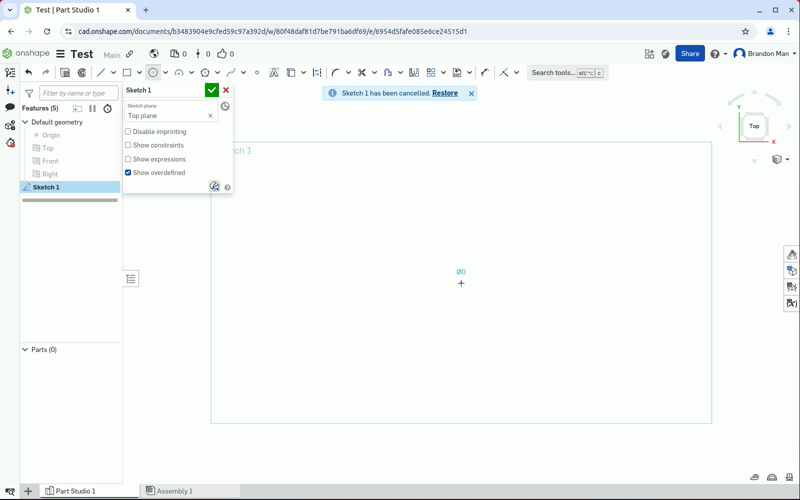
mouse_move(484, 282)
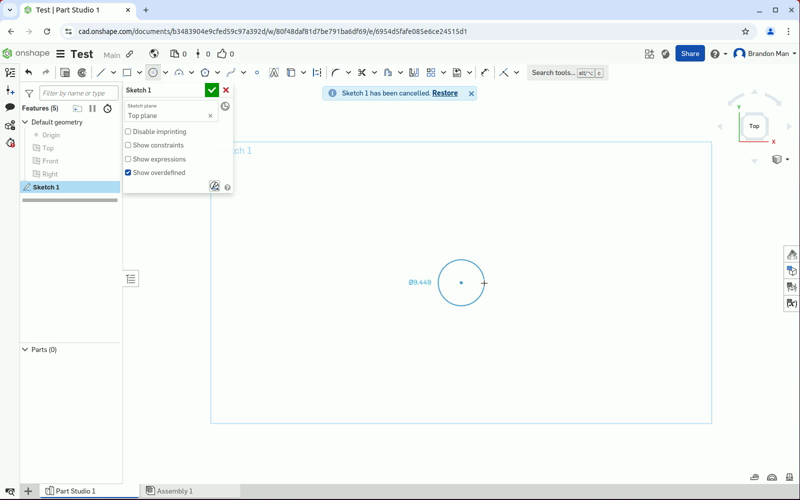
click(484, 282)
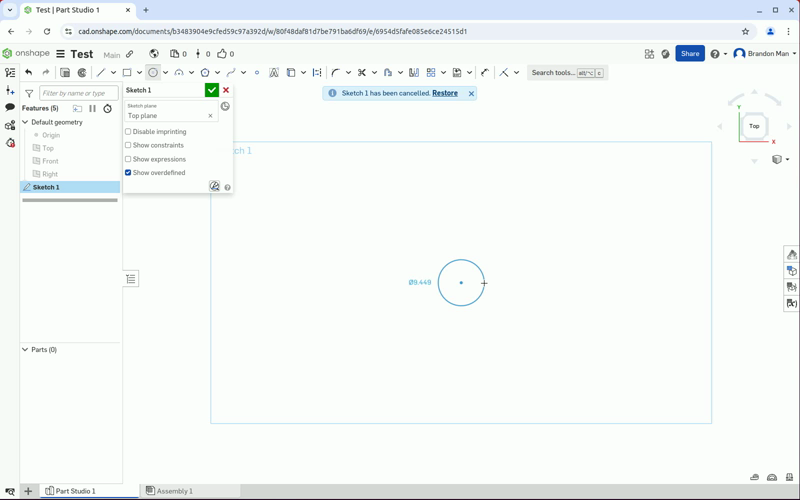
key(esc)
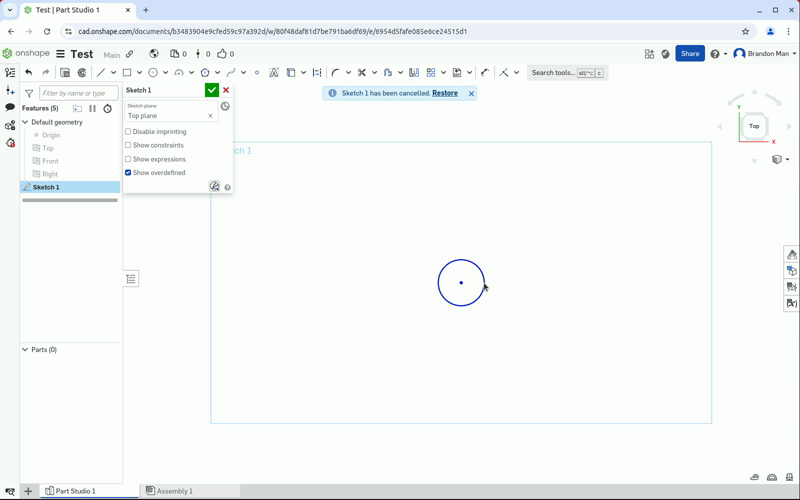
key(c)
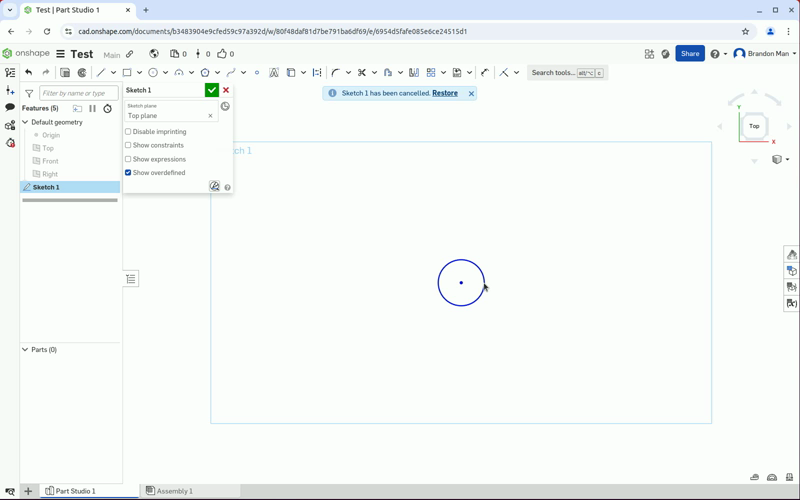
key_down(shift)
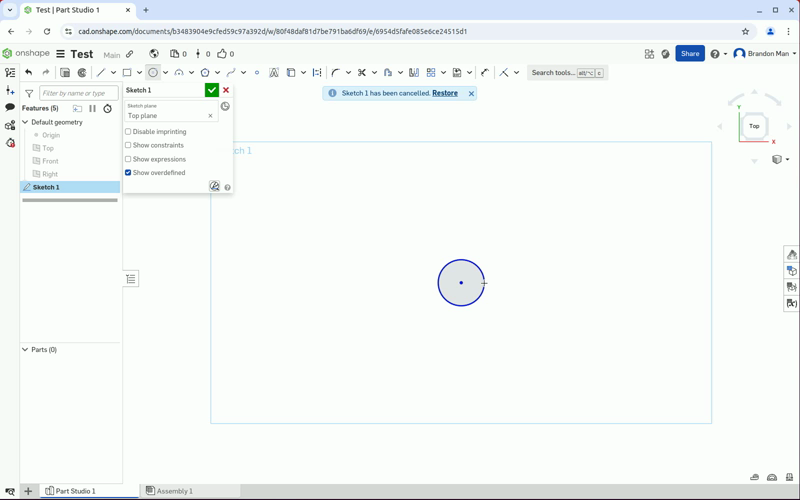
mouse_move(461, 282)
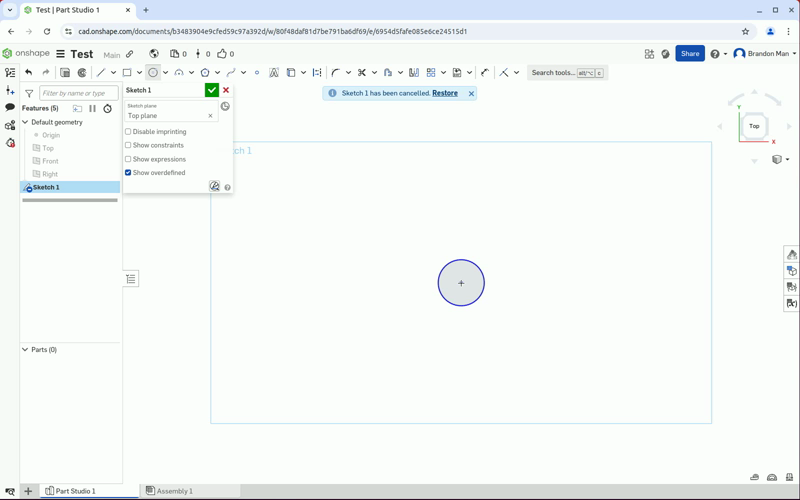
click(461, 282)
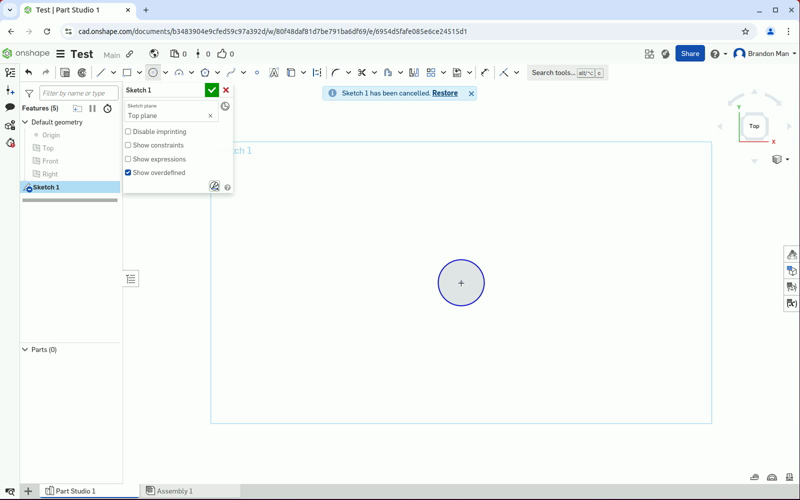
key_up(shift)
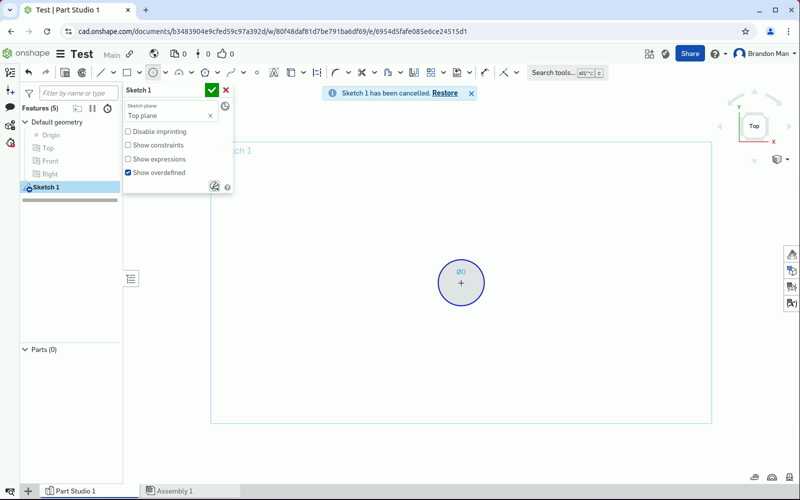
mouse_move(482, 282)
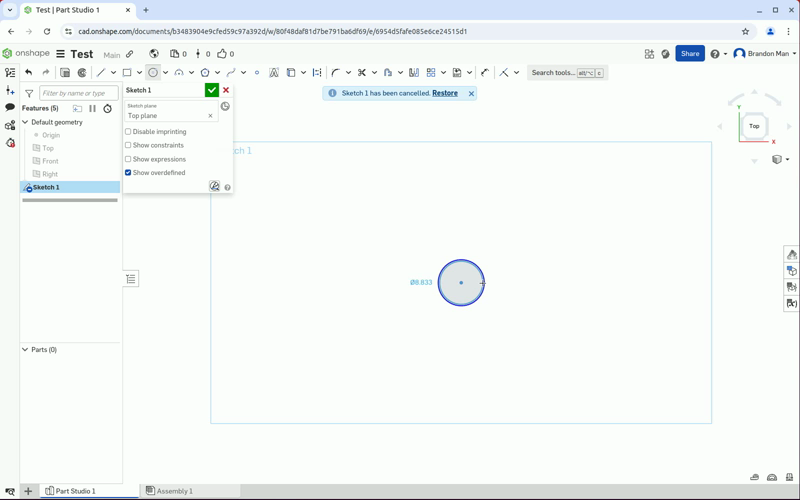
scroll(6)
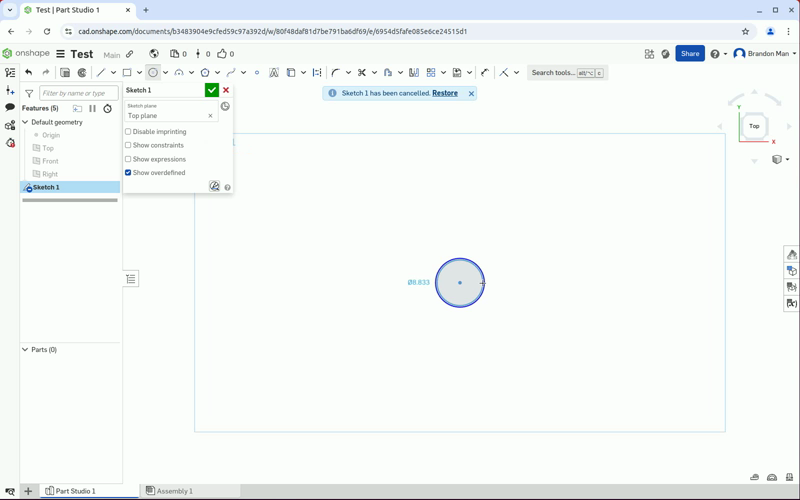
scroll(6)
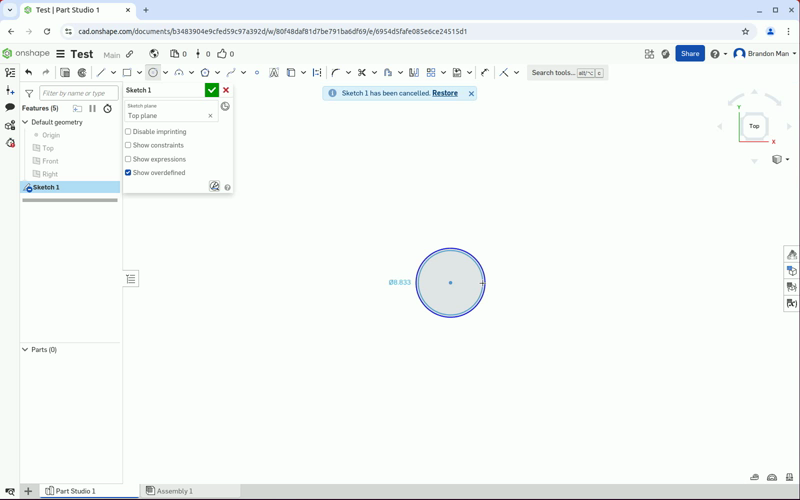
scroll(6)
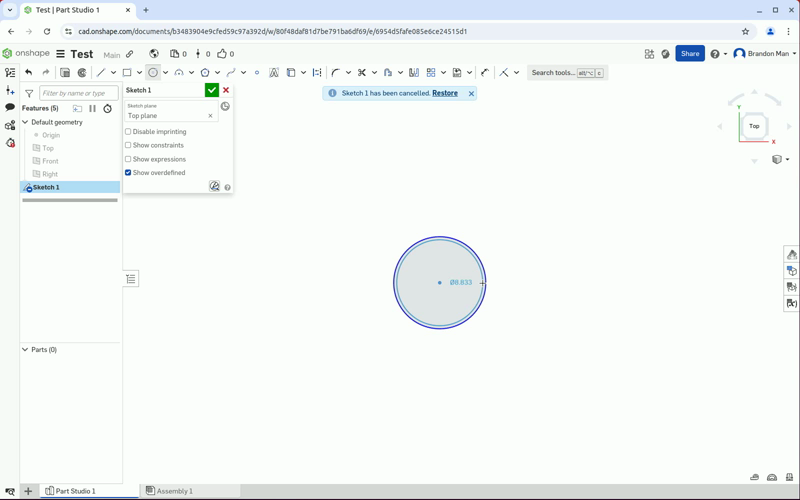
scroll(6)
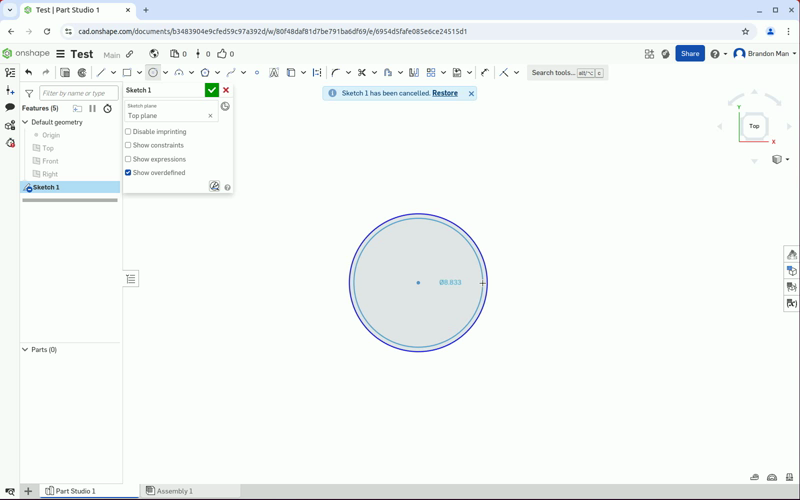
scroll(6)
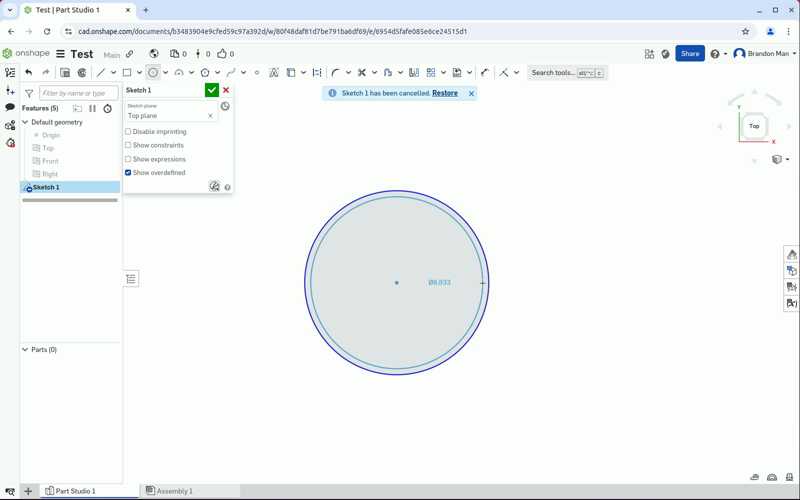
scroll(6)
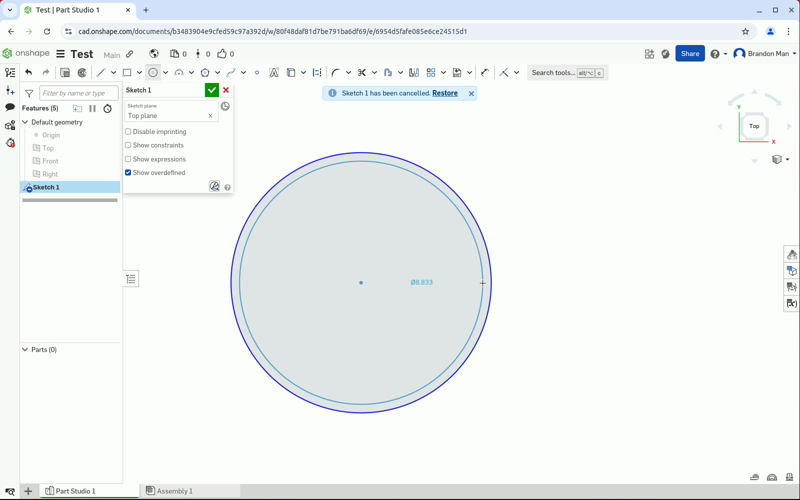
scroll(6)
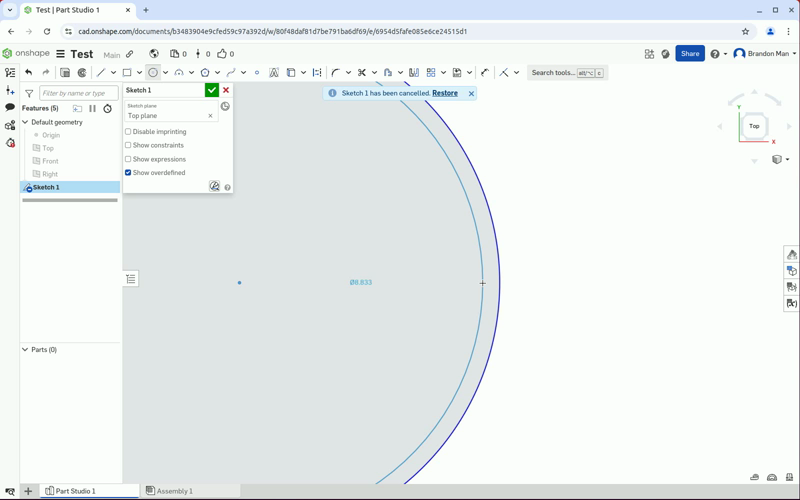
click(482, 282)
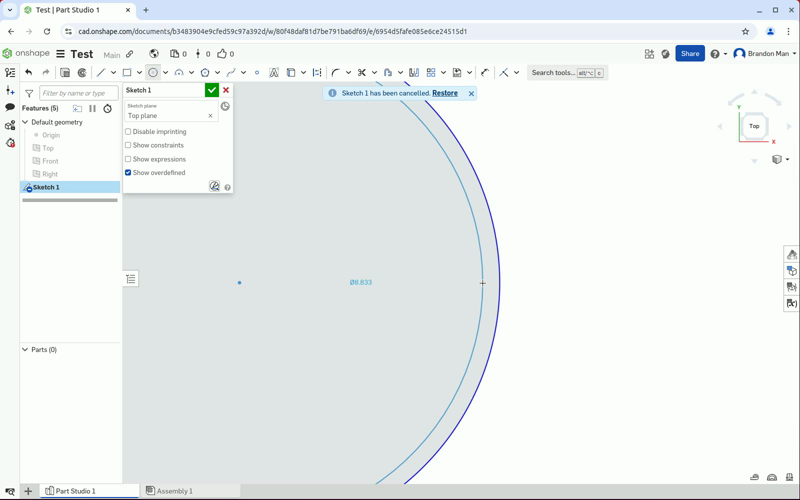
scroll(-6)
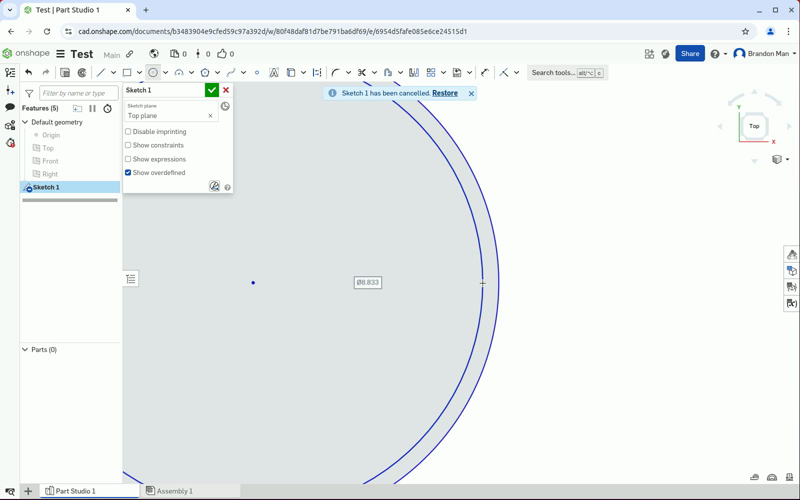
scroll(-6)
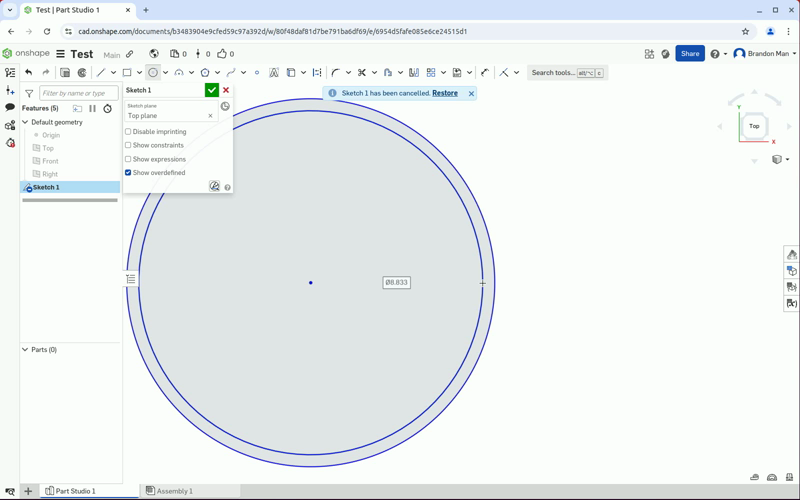
scroll(-6)
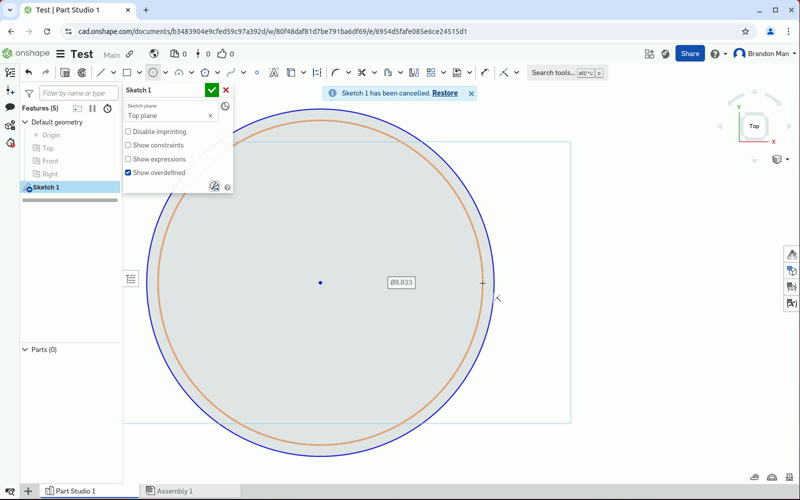
scroll(-6)
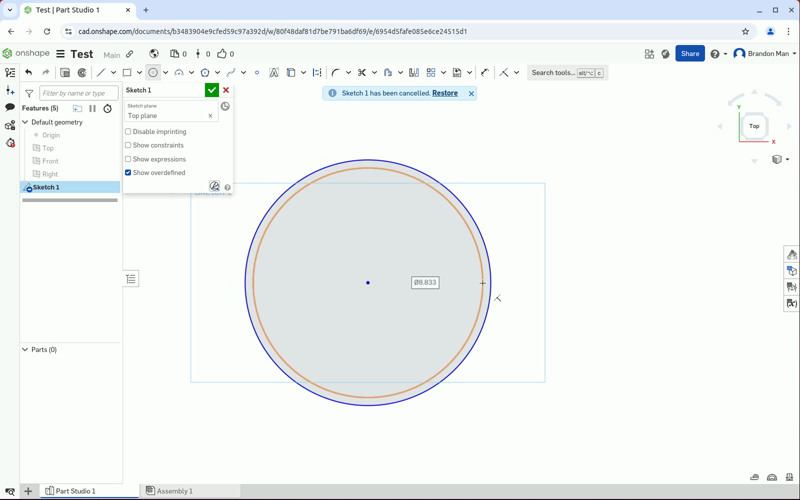
scroll(-6)
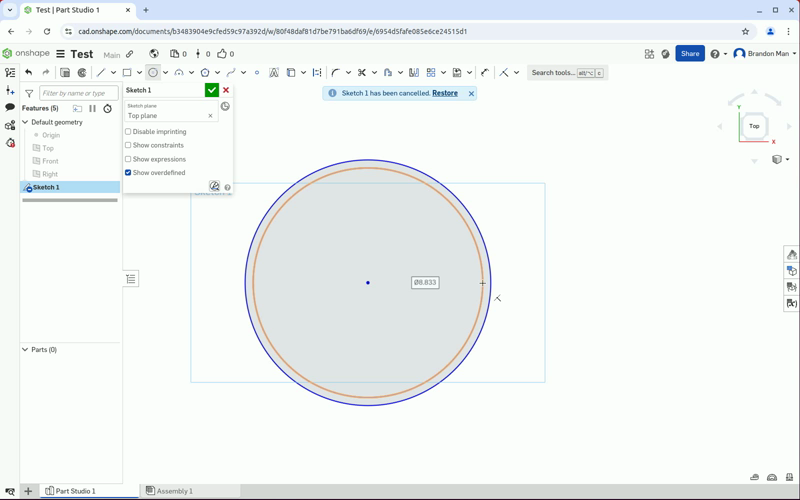
scroll(-6)
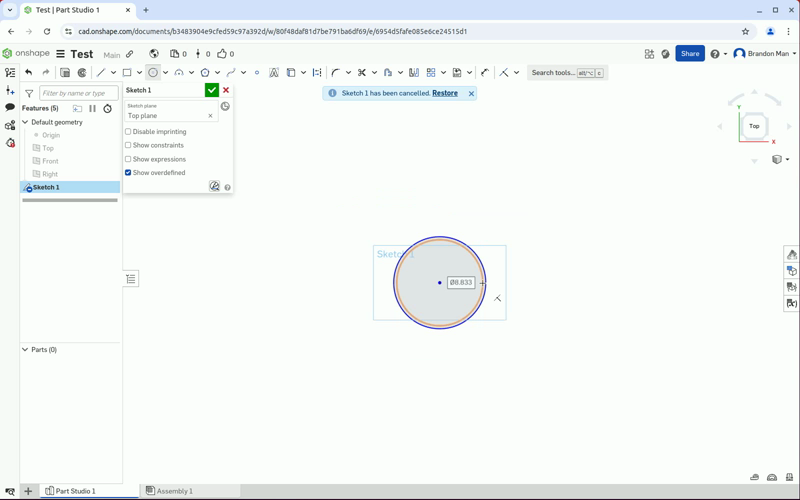
scroll(-6)
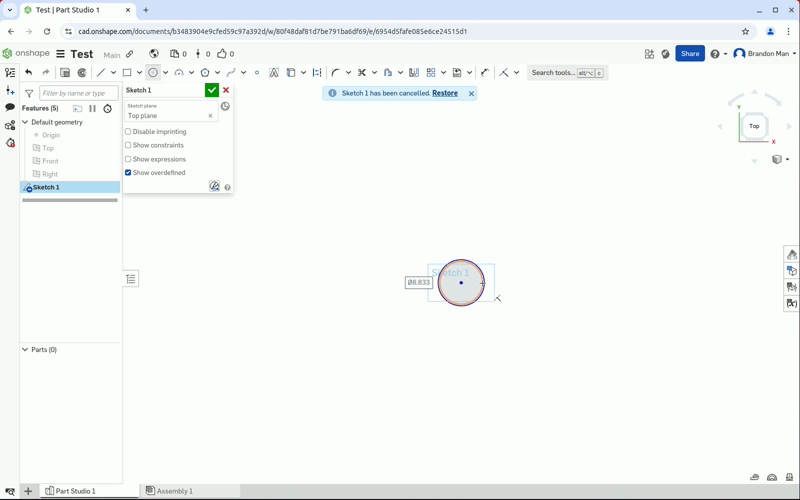
key(esc)
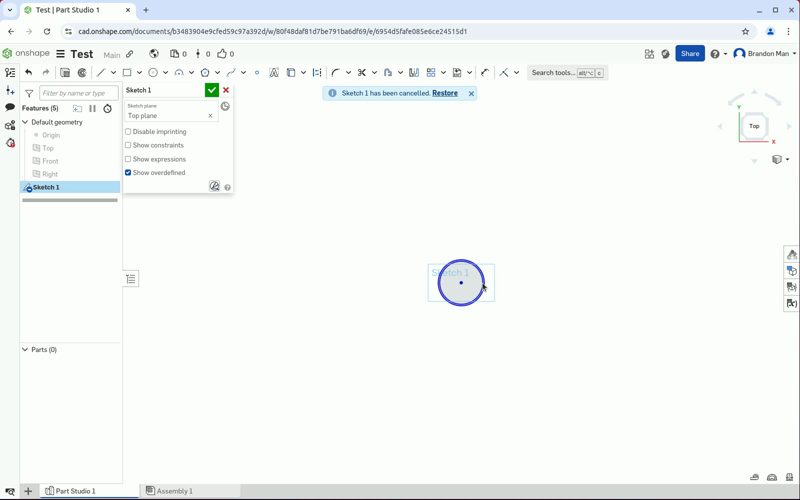
mouse_move(482, 289)
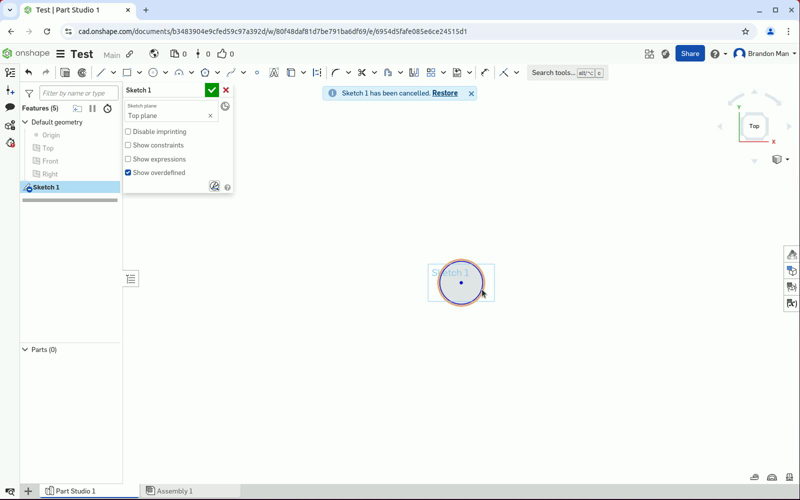
scroll(6)
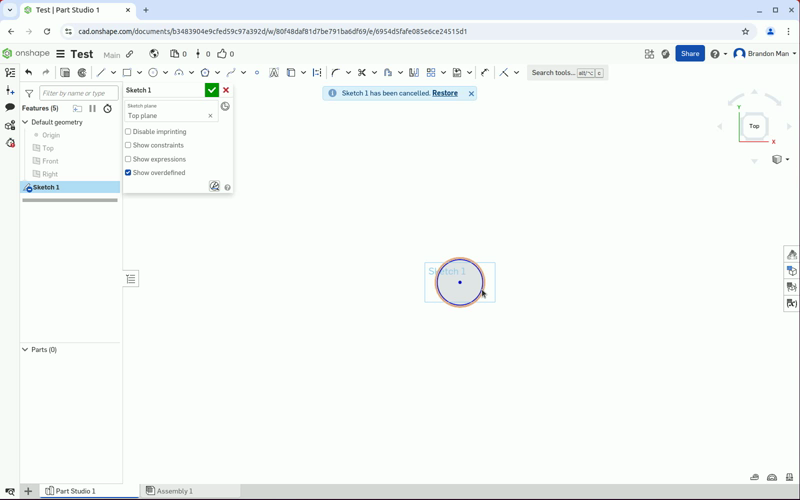
scroll(6)
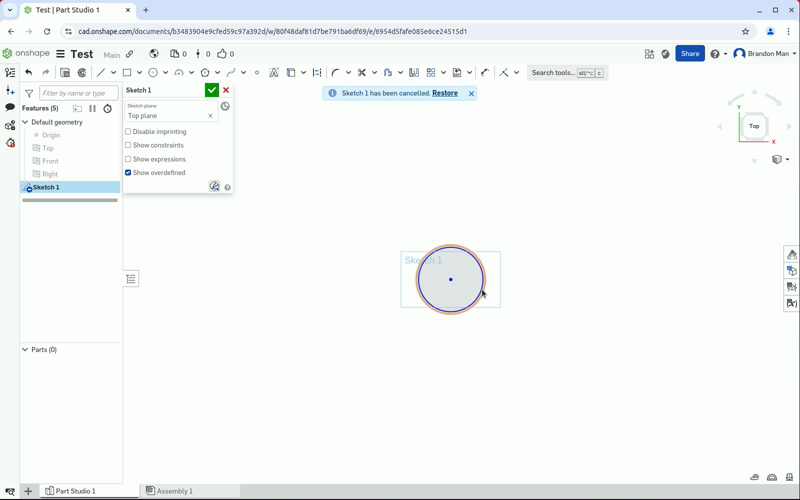
scroll(6)
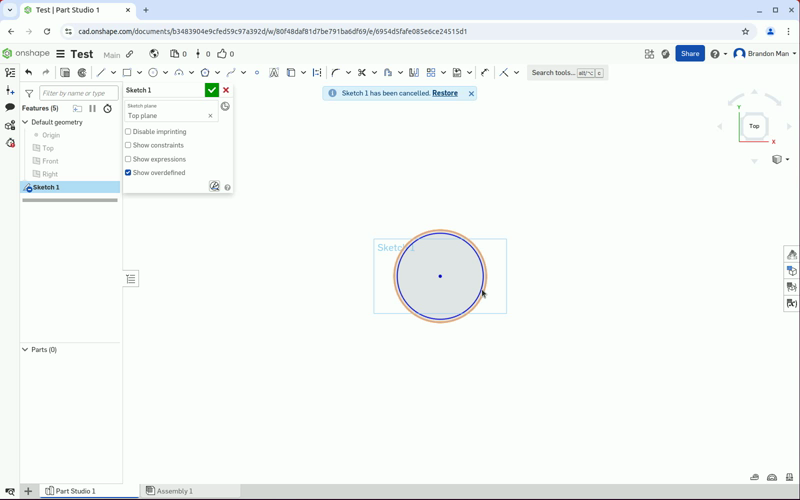
scroll(6)
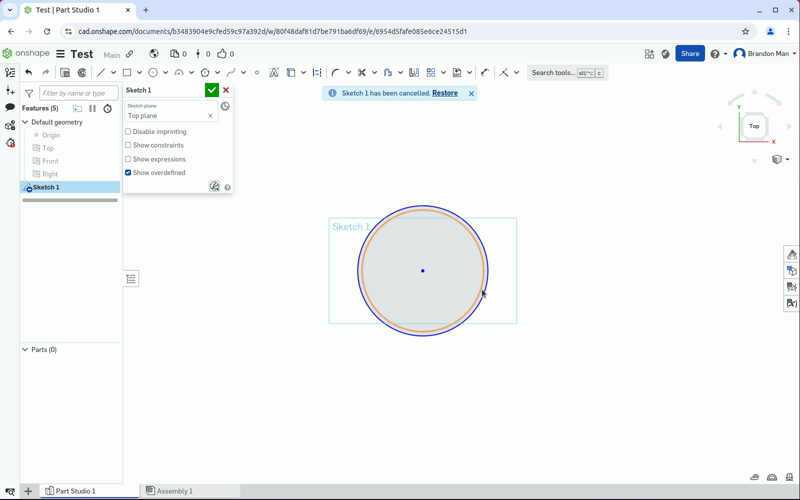
scroll(6)
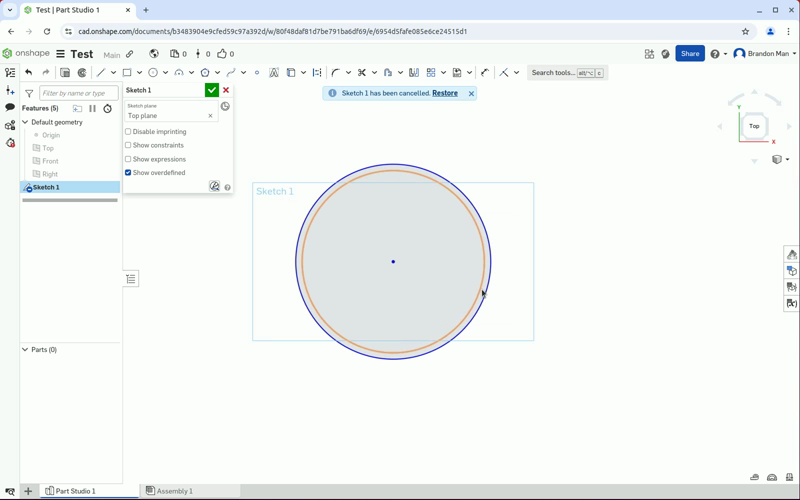
scroll(6)
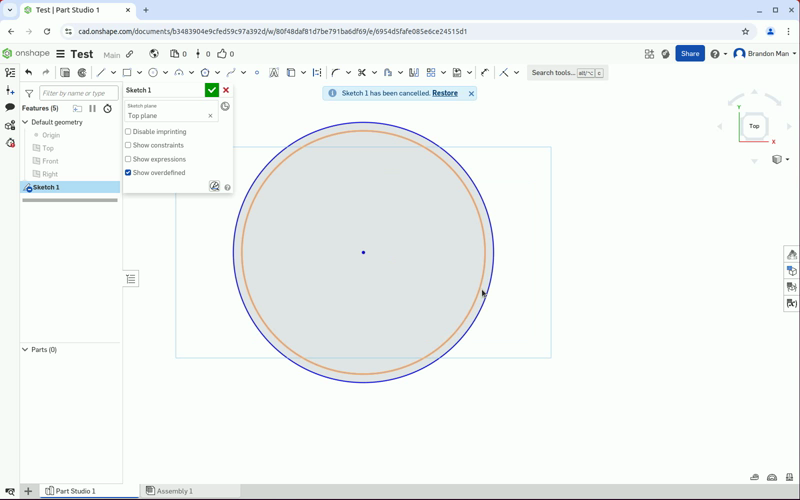
scroll(6)
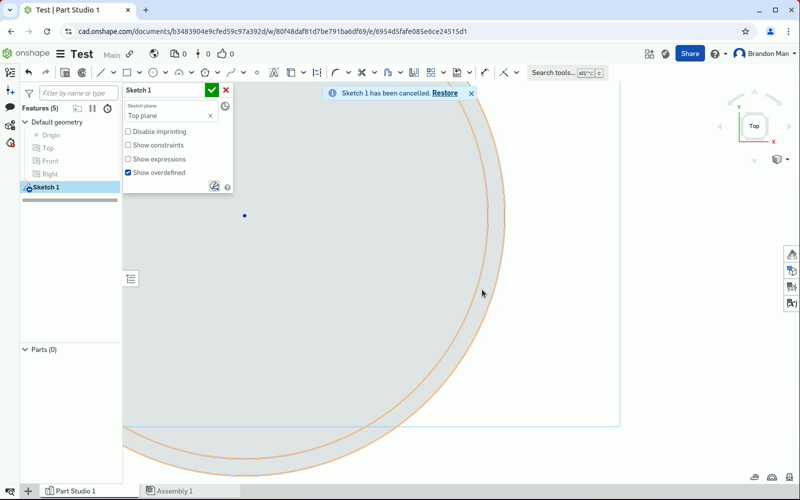
click(482, 289)
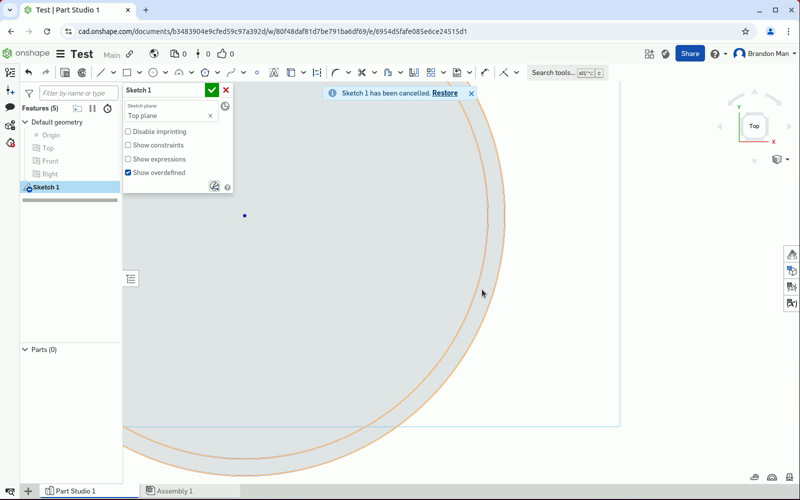
scroll(-6)
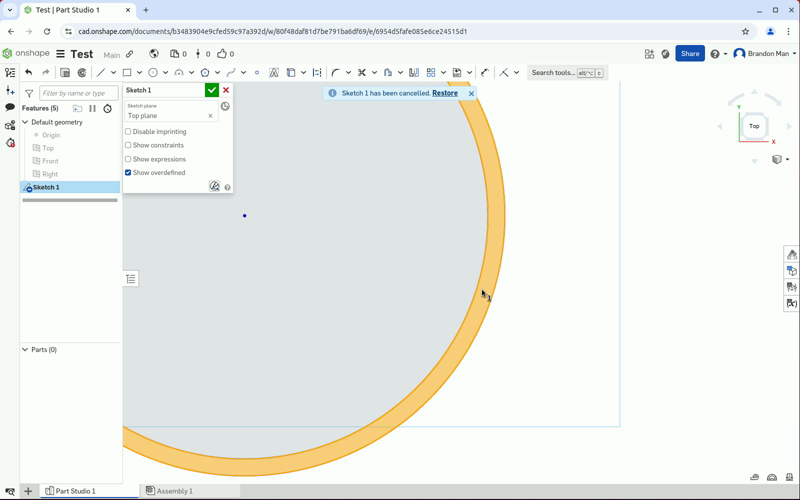
scroll(-6)
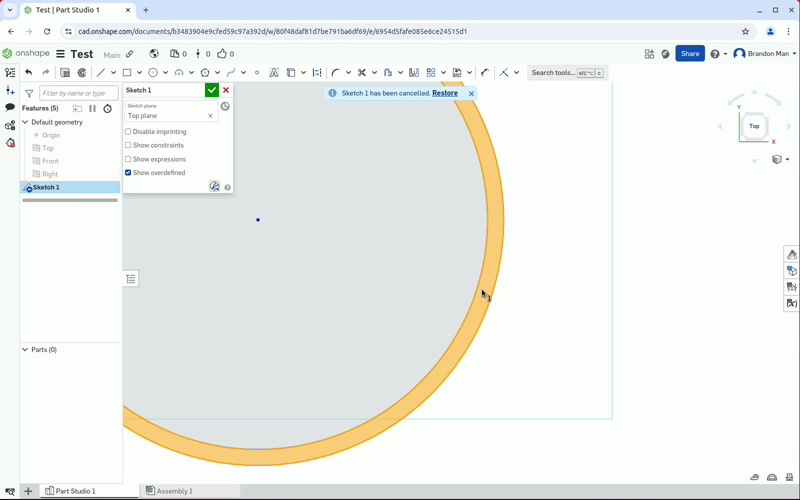
scroll(-6)
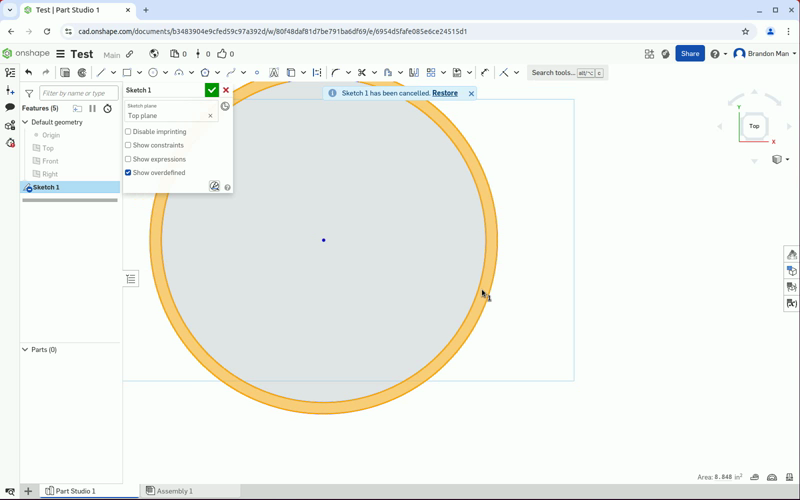
scroll(-6)
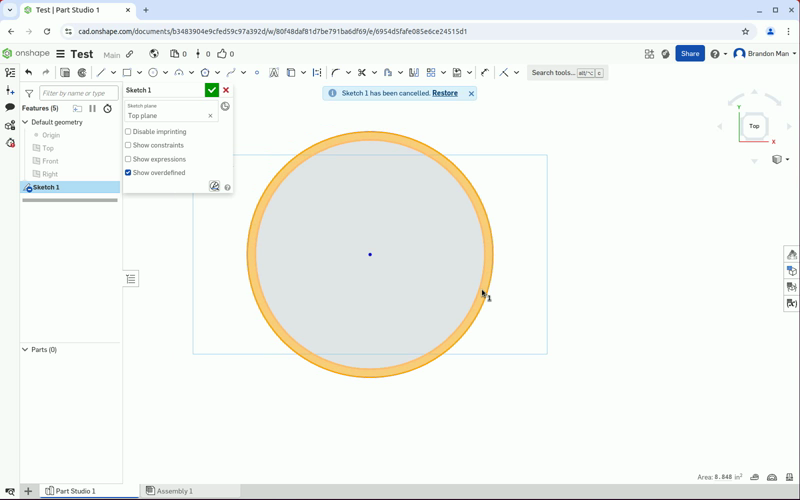
scroll(-6)
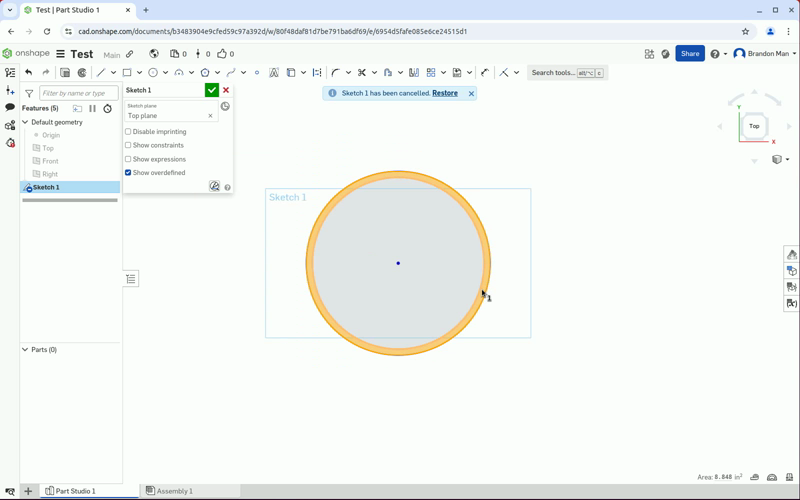
scroll(-6)
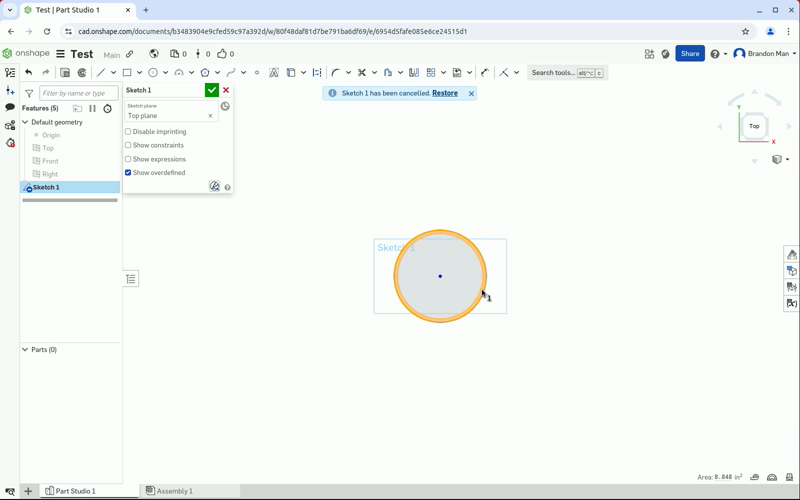
scroll(-6)
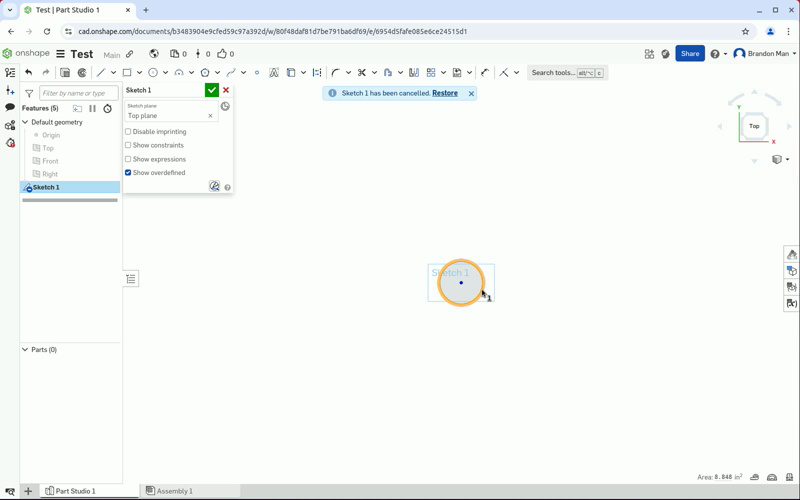
mouse_move(73, 352)
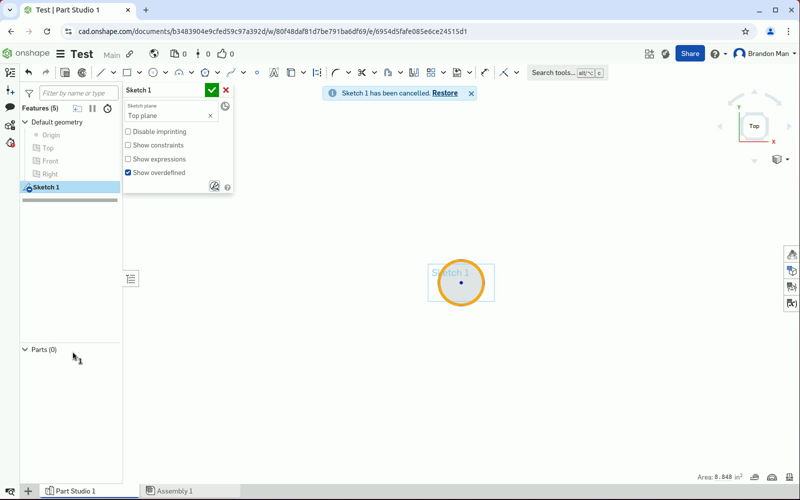
key(shift+y)
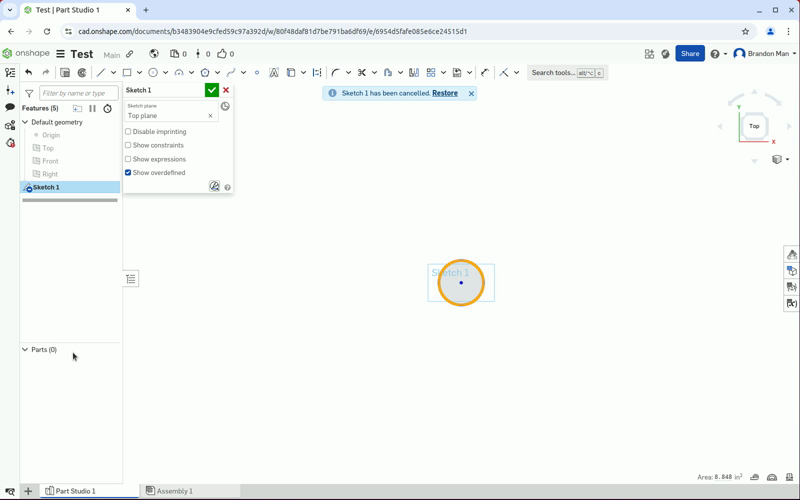
key(shift+e)
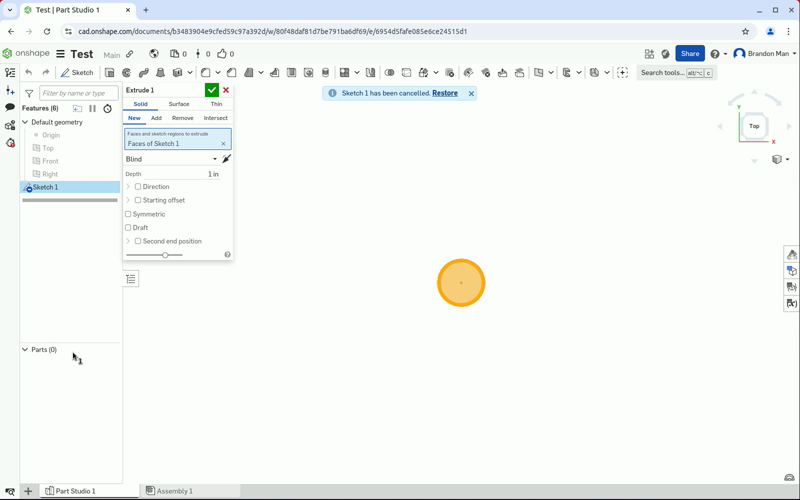
mouse_move(143, 106)
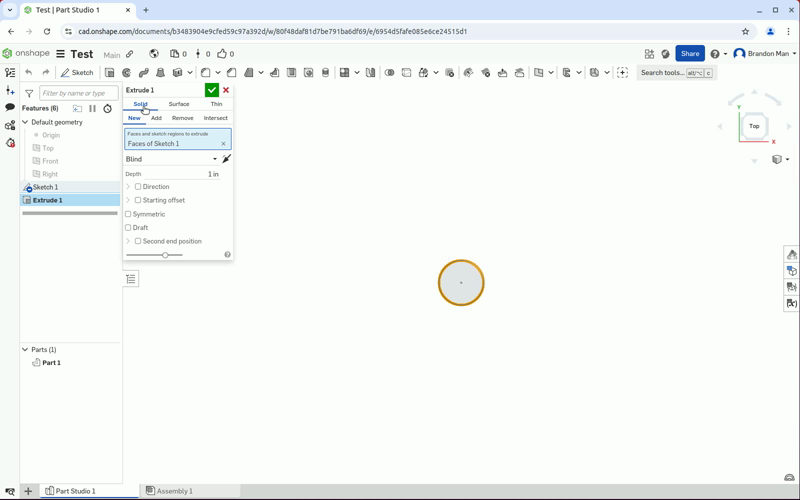
click(143, 106)
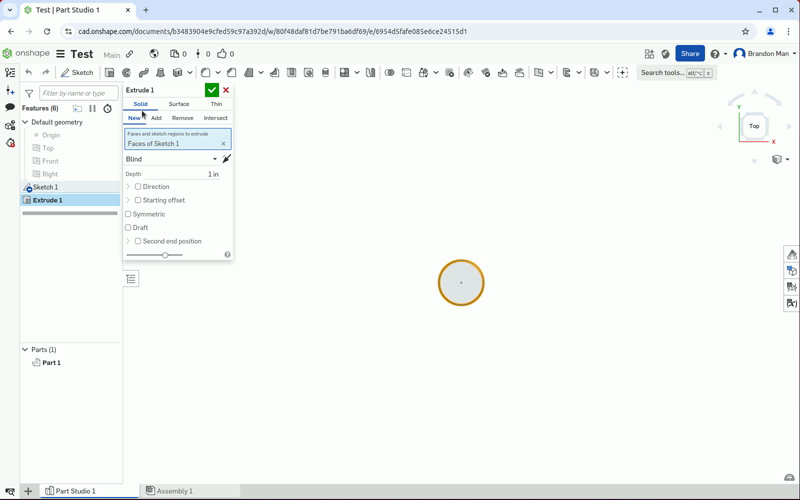
mouse_move(137, 120)
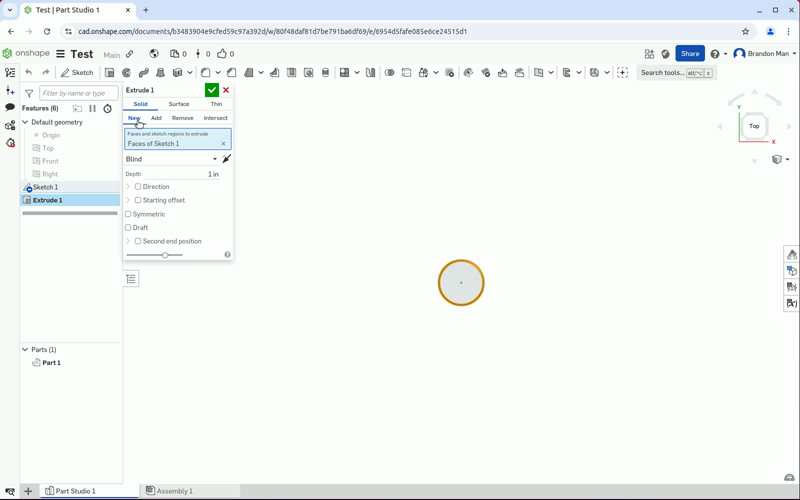
click(137, 120)
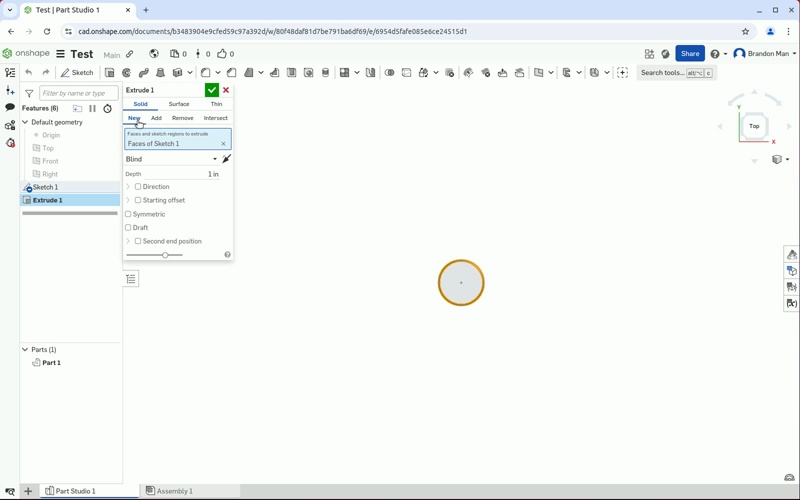
key(tab, 4)
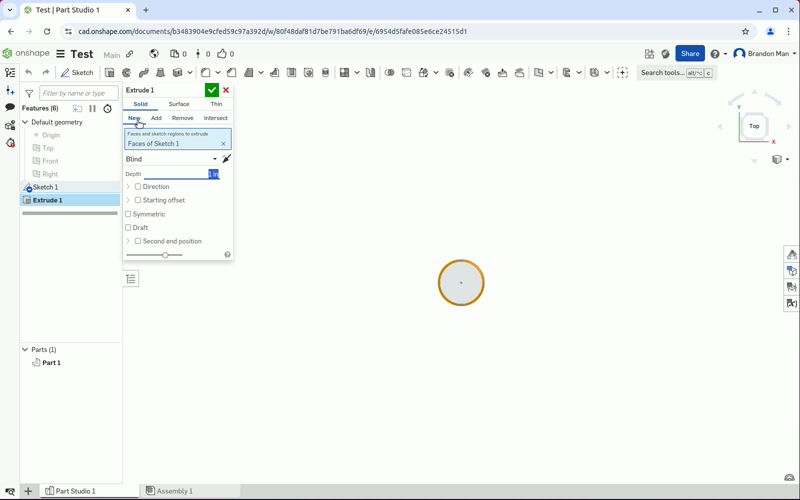
text(23.108)
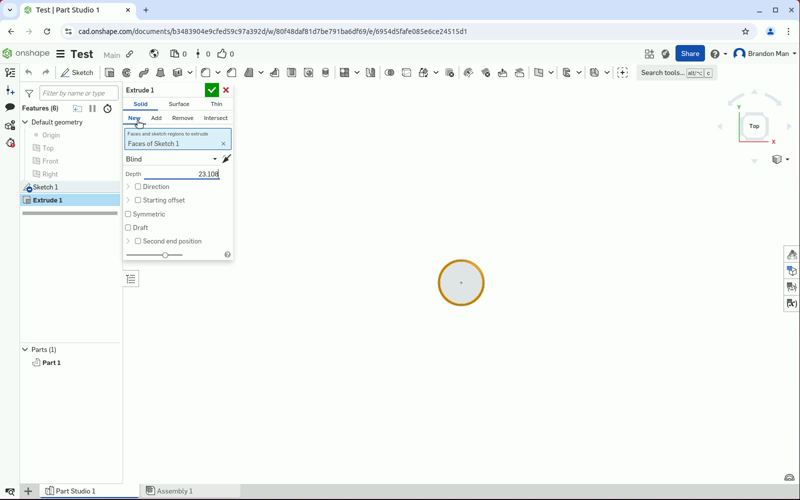
key(enter)
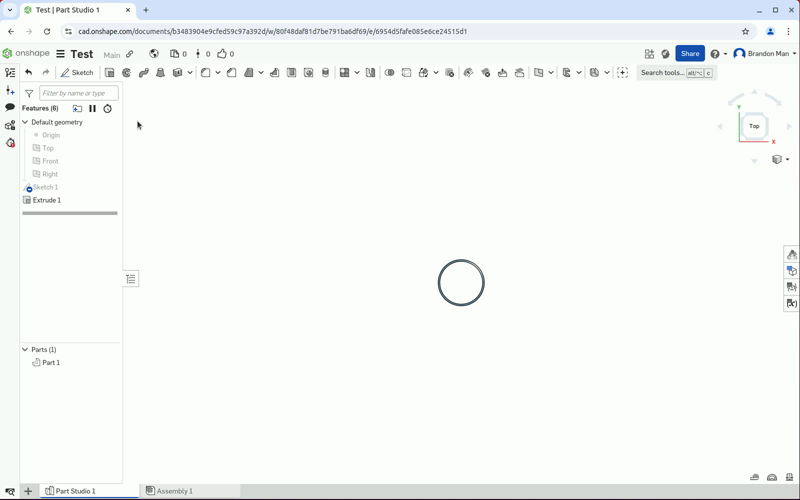
key(shift+h)
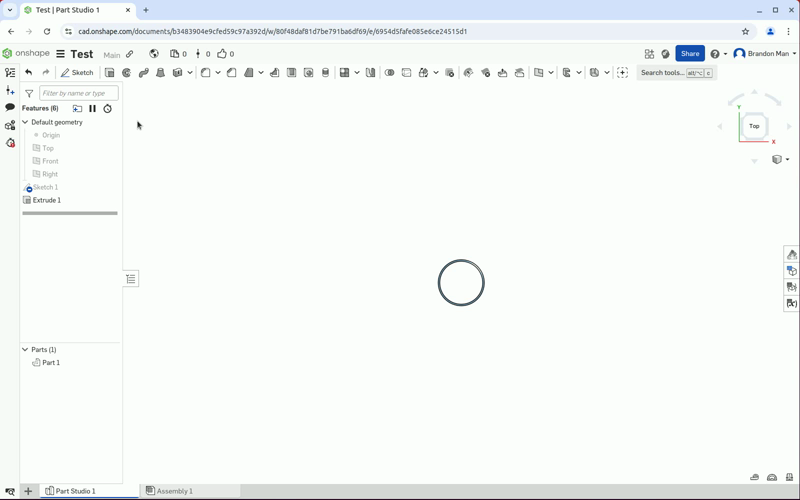
key(shift+h)
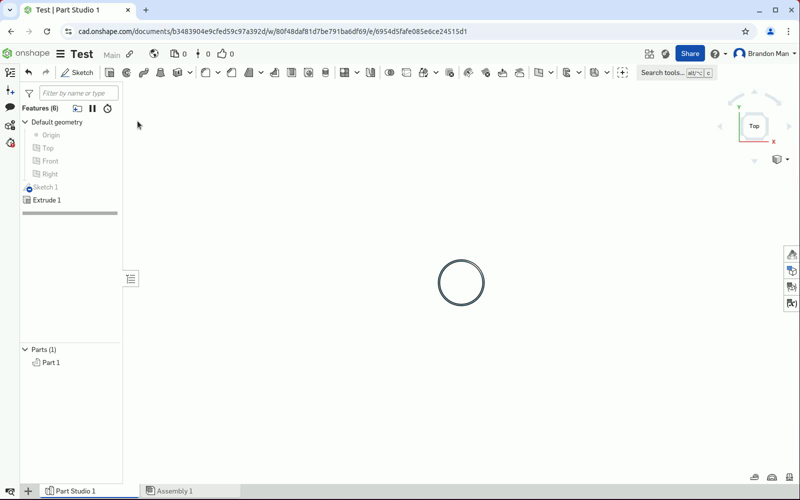
mouse_move(73, 189)
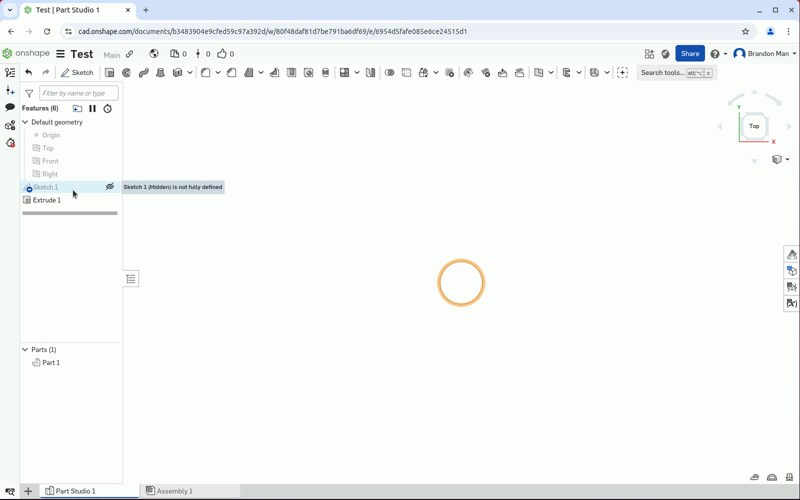
click(73, 189)
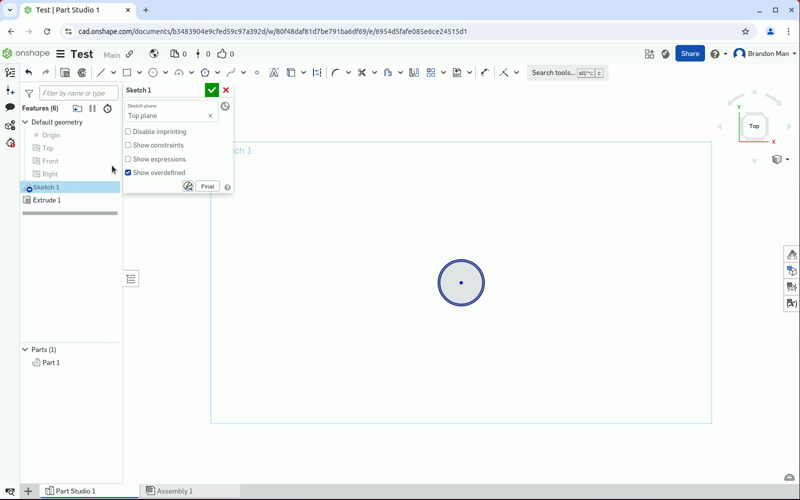
mouse_move(229, 92)
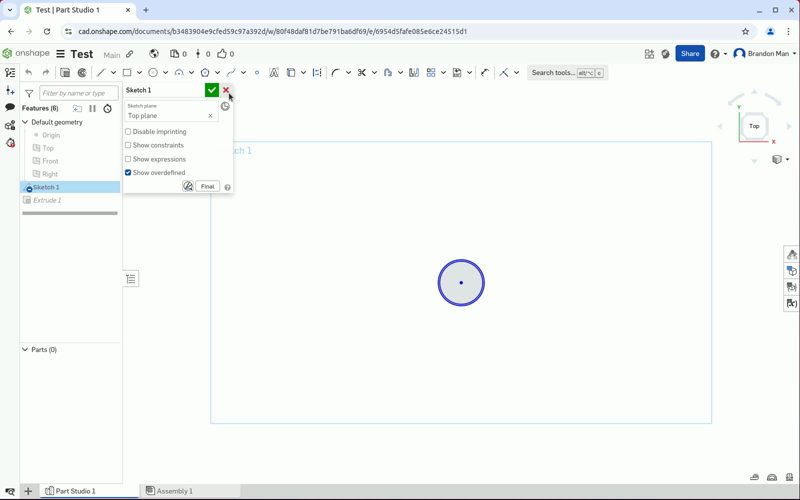
click(229, 92)
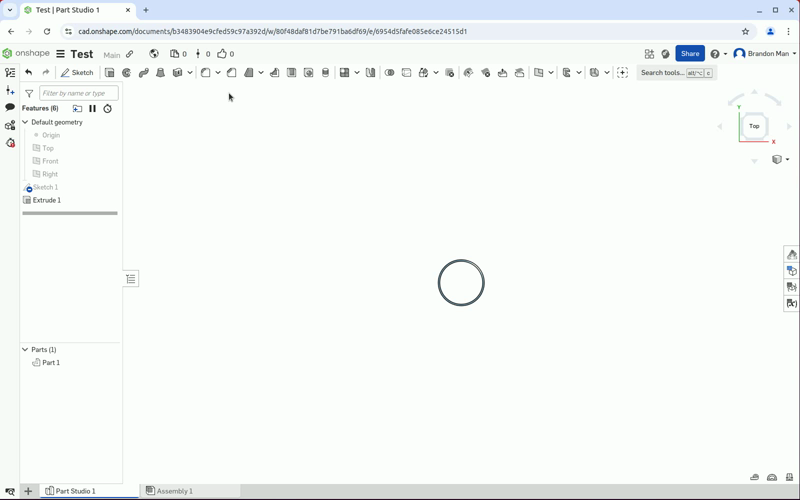
mouse_move(73, 352)
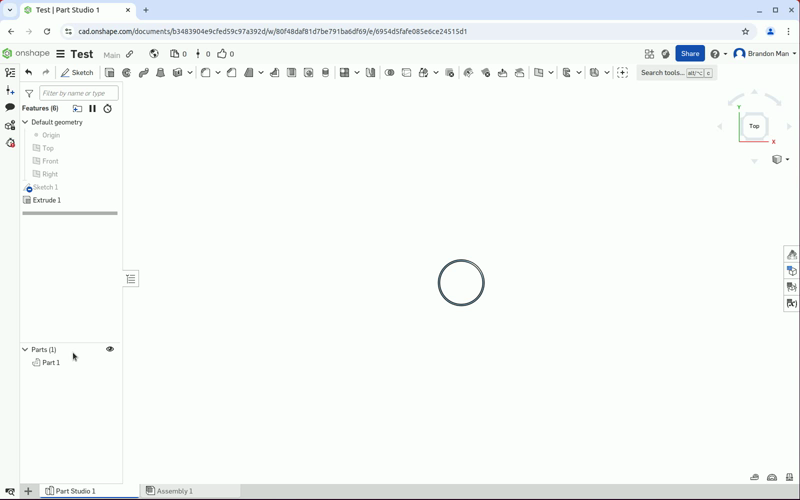
key(y)
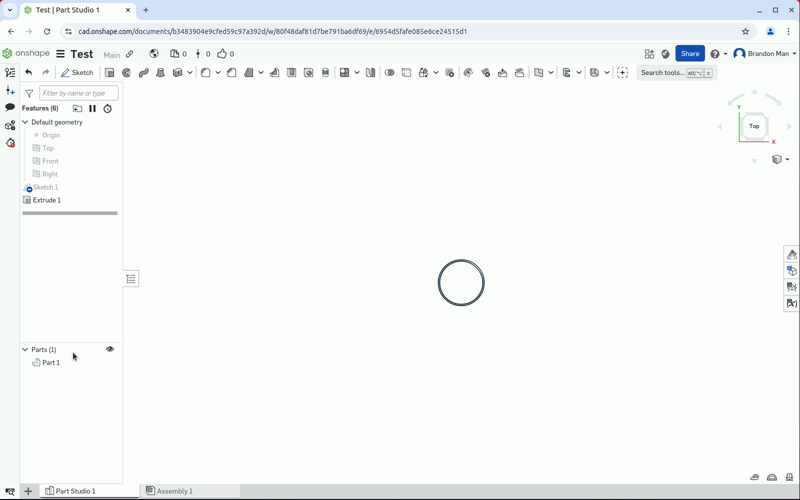
key(shift+p)
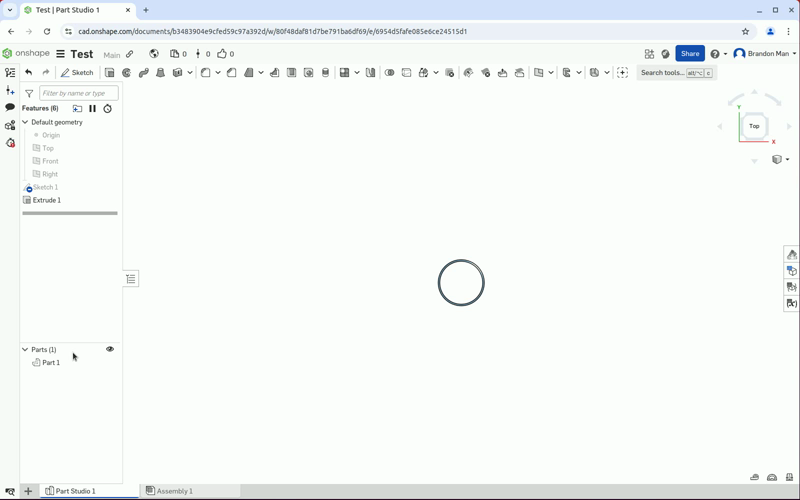
key(space)
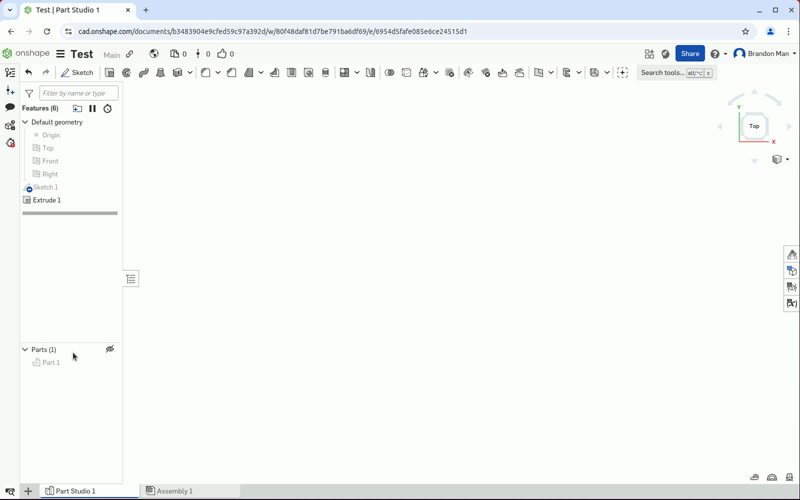
key_down(shift)
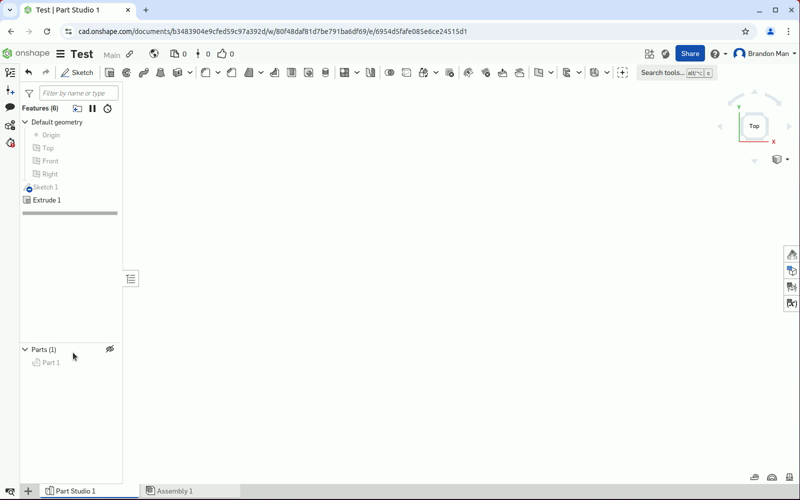
key(up)
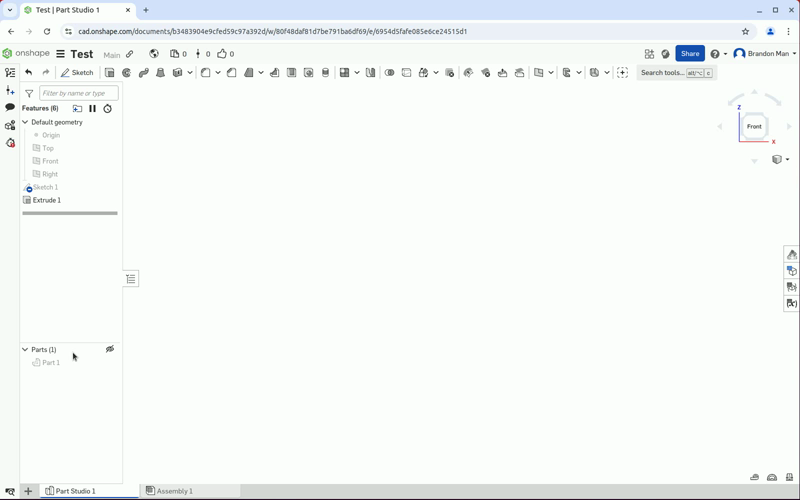
key_up(shift)
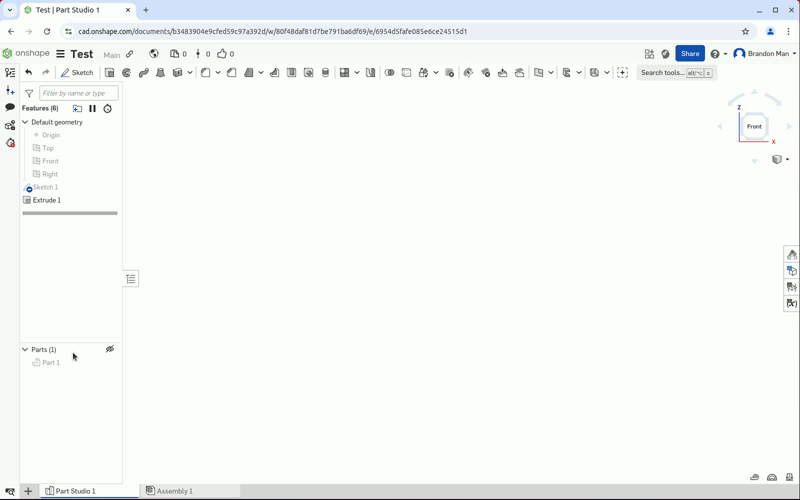
key(space)
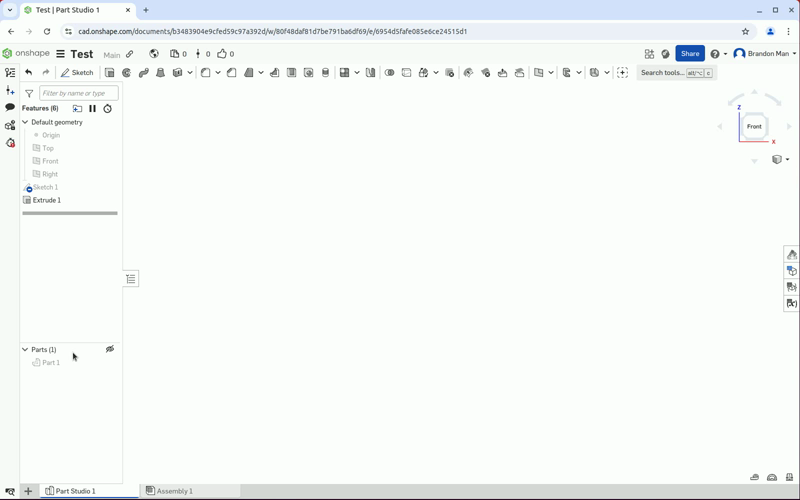
key_down(shift)
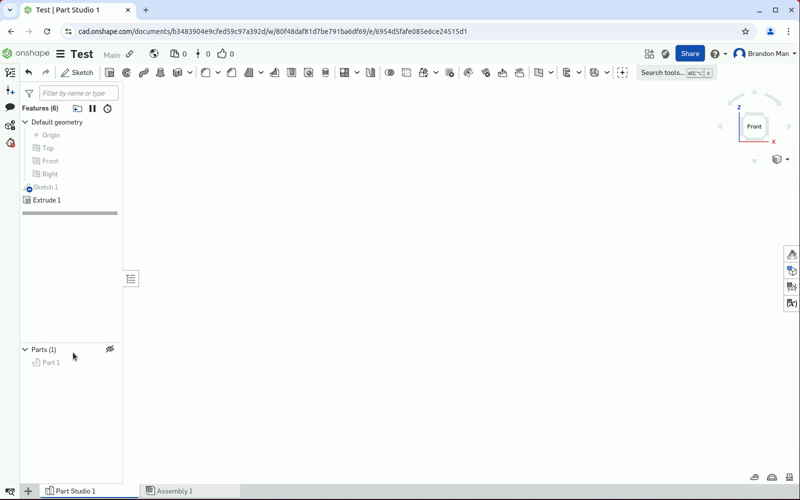
key(left)
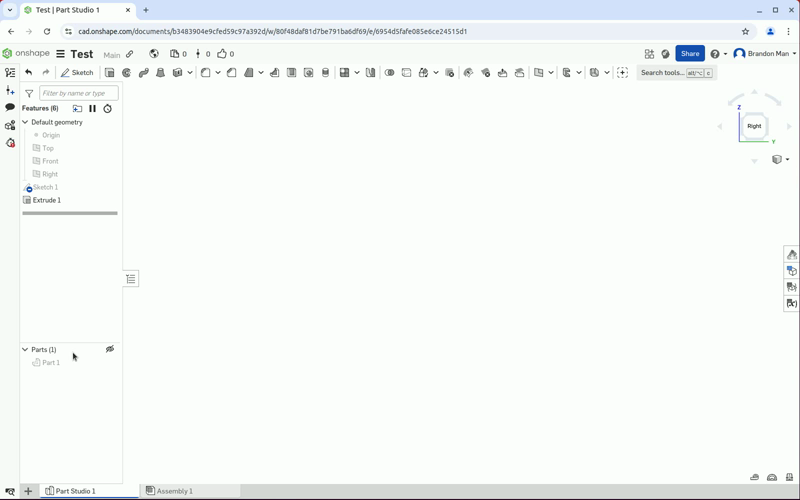
key_up(shift)
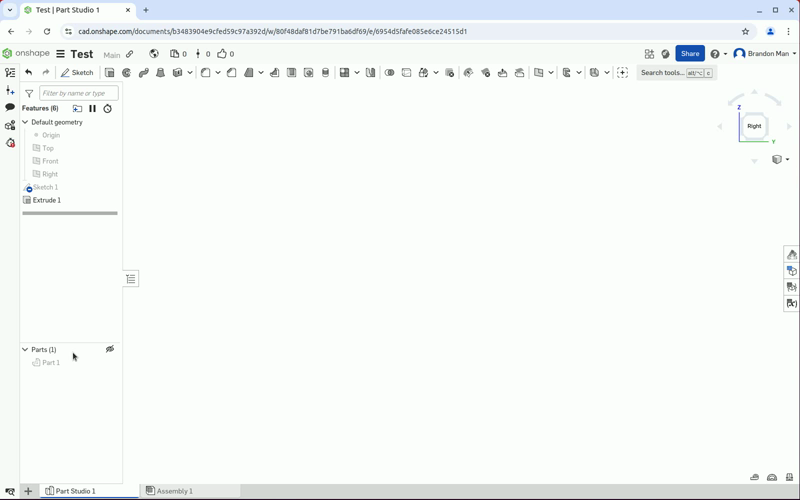
mouse_move(73, 352)
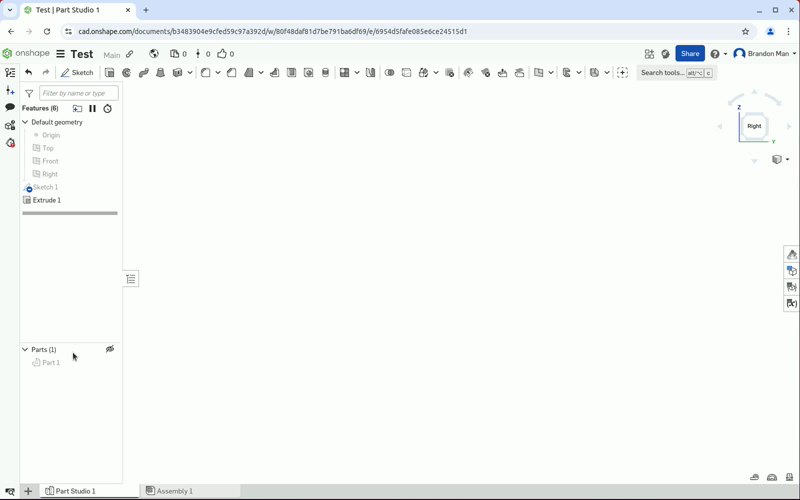
key(shift+y)
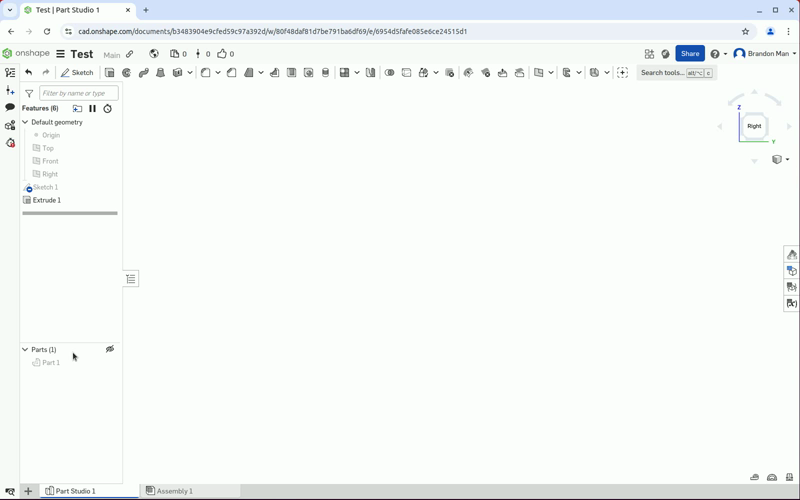
key(shift+s)
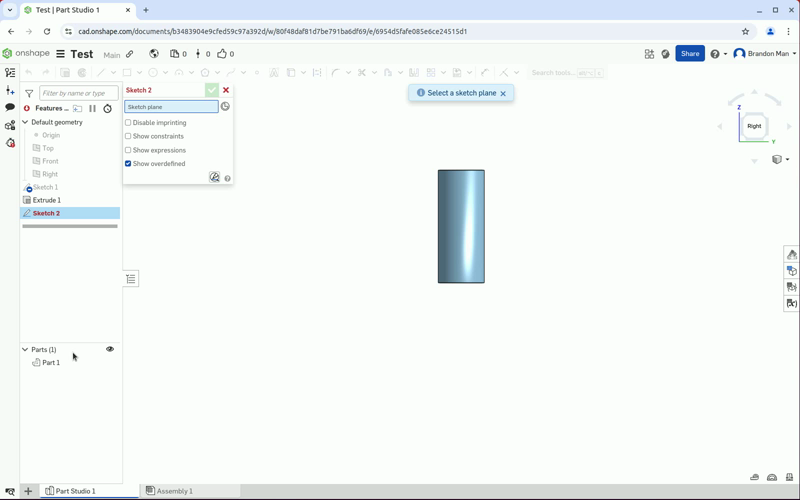
mouse_move(73, 176)
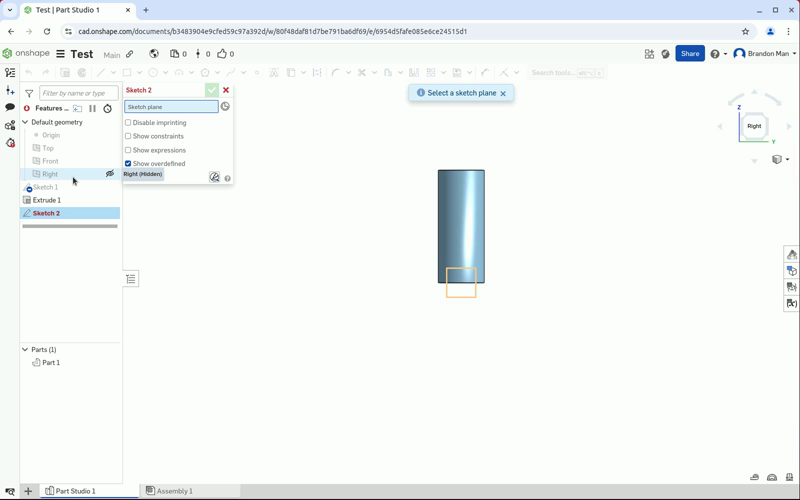
click(73, 176)
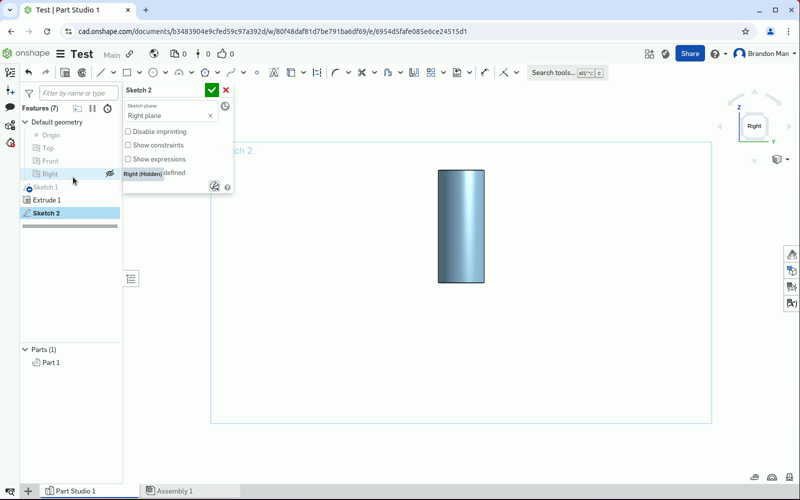
mouse_move(73, 352)
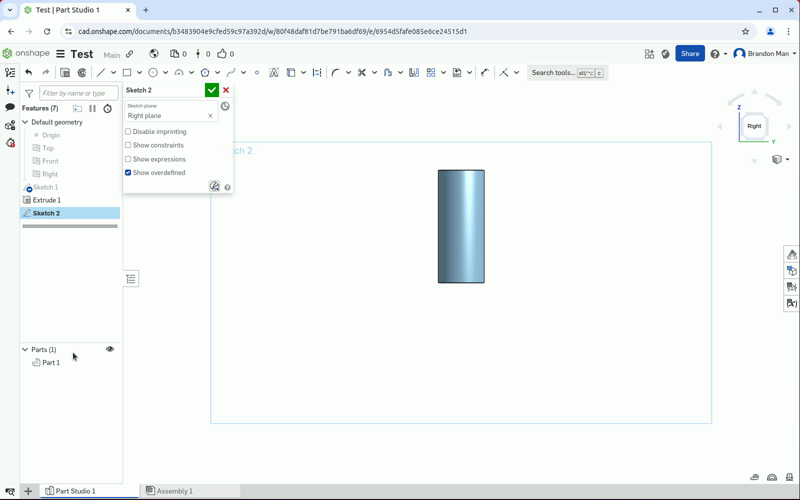
key(y)
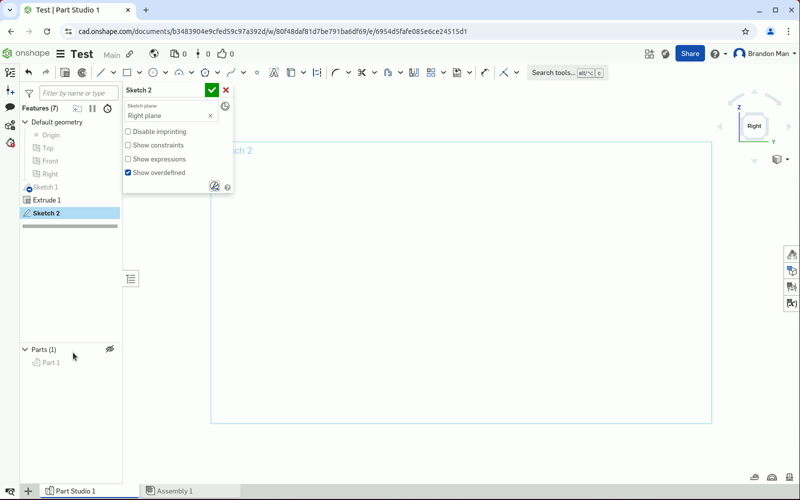
key(c)
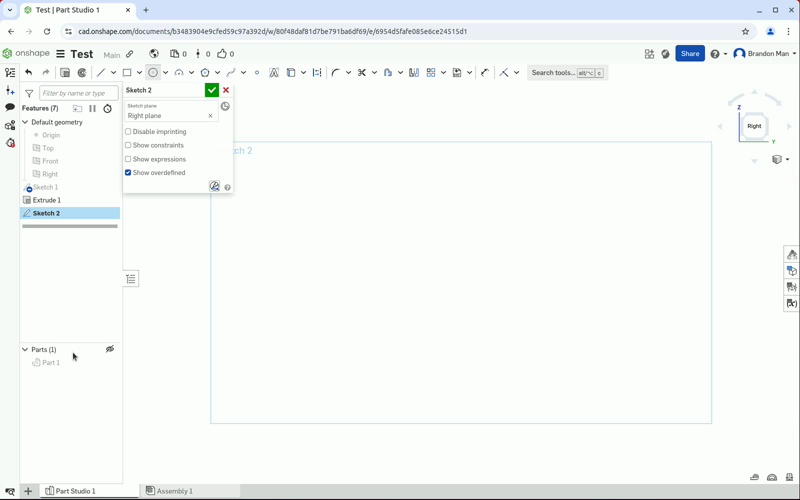
key_down(shift)
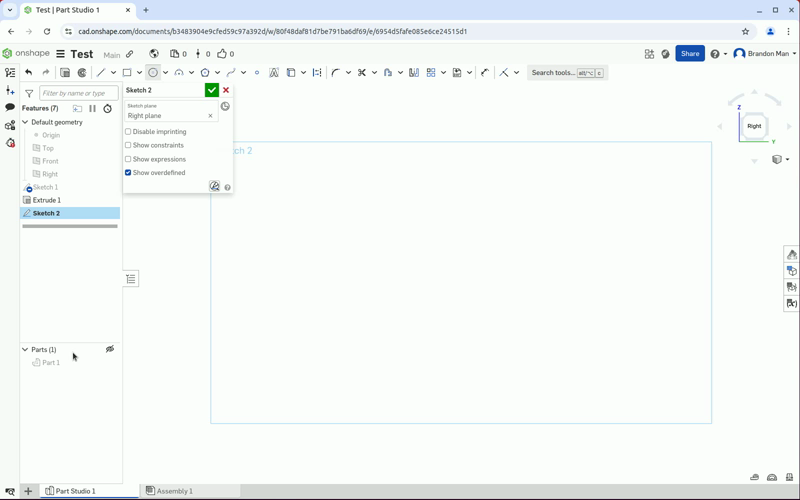
mouse_move(461, 238)
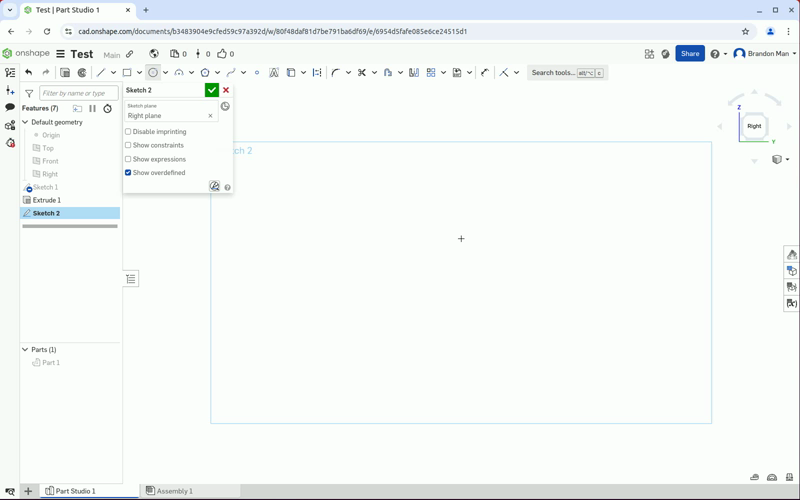
click(461, 238)
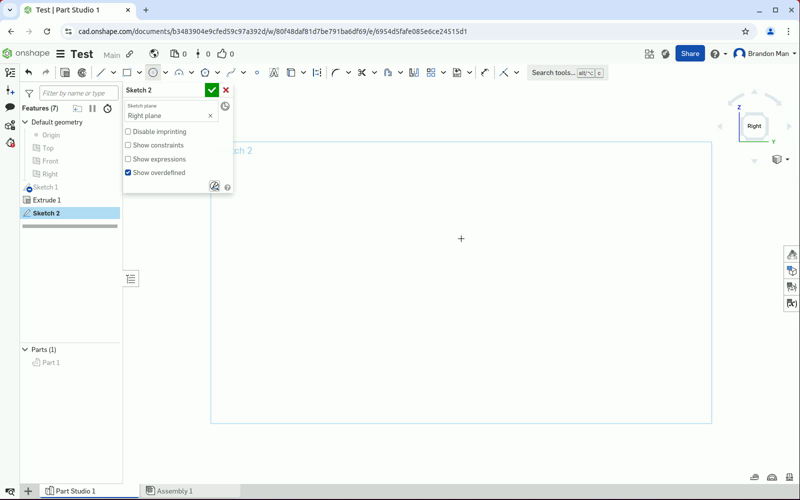
key_up(shift)
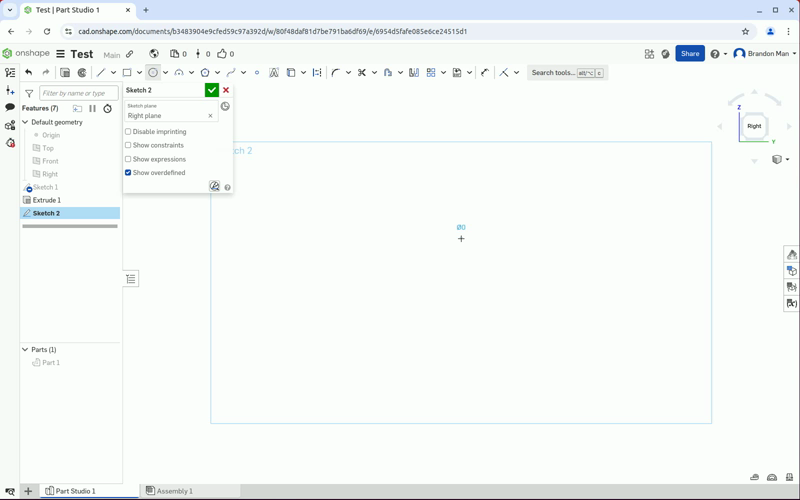
mouse_move(464, 238)
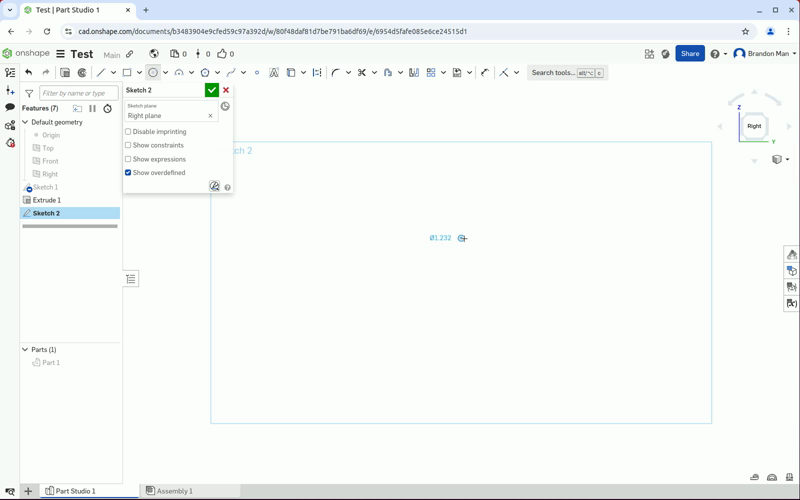
click(464, 238)
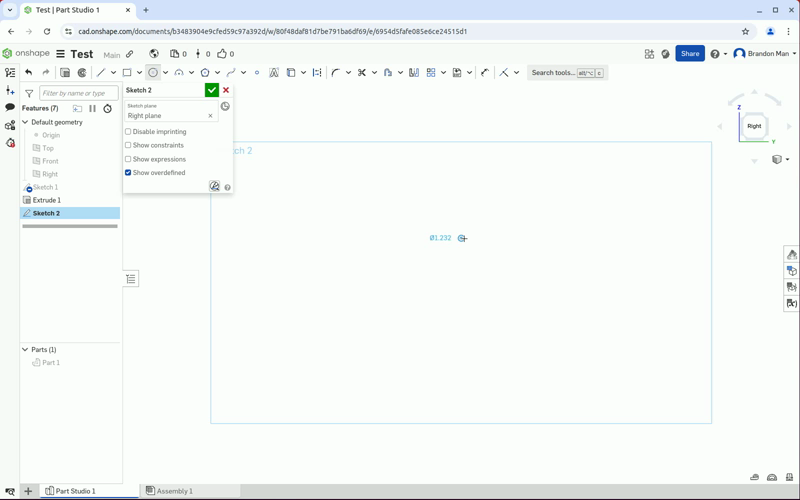
key(esc)
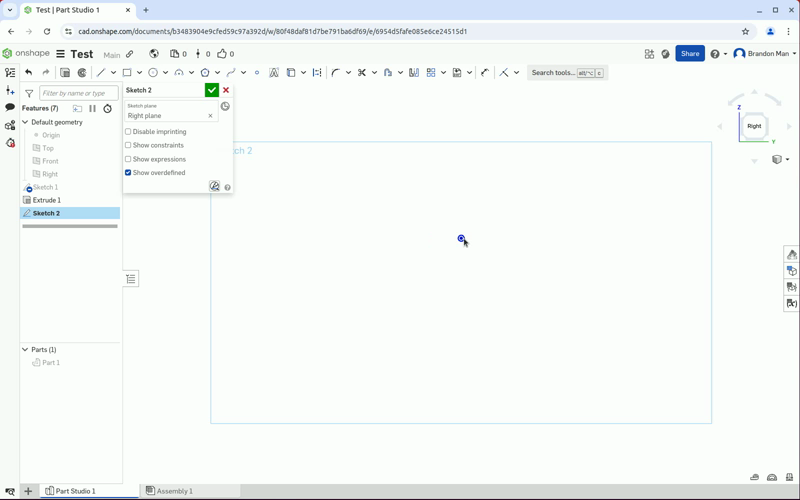
mouse_move(463, 236)
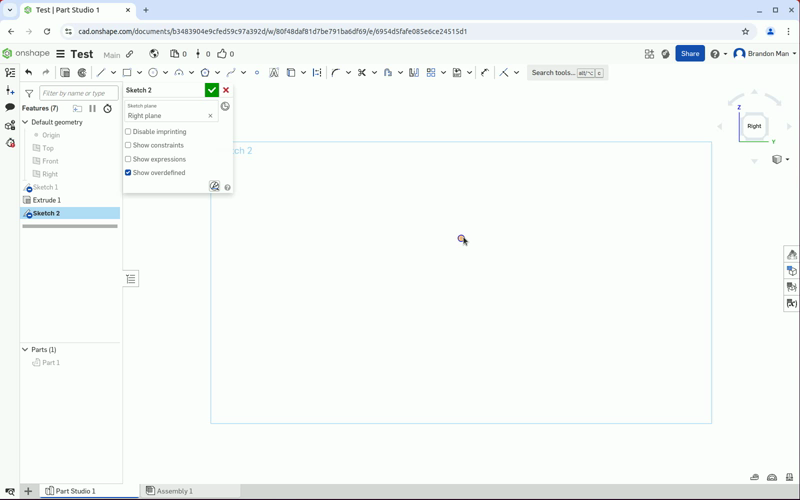
scroll(6)
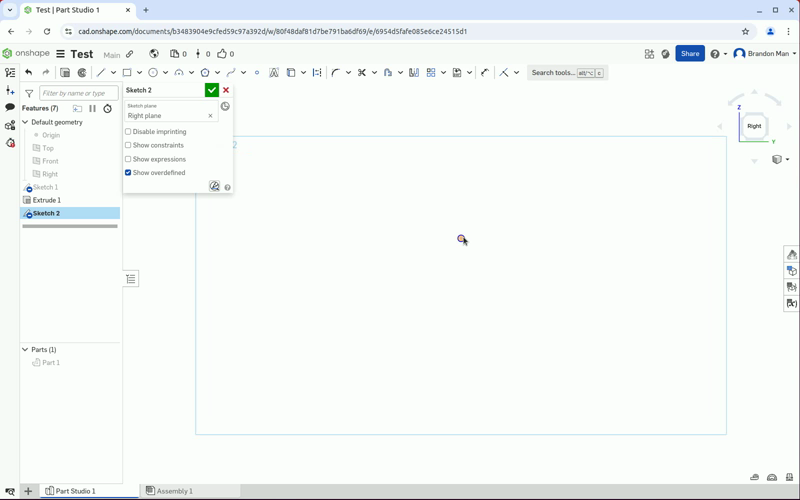
scroll(6)
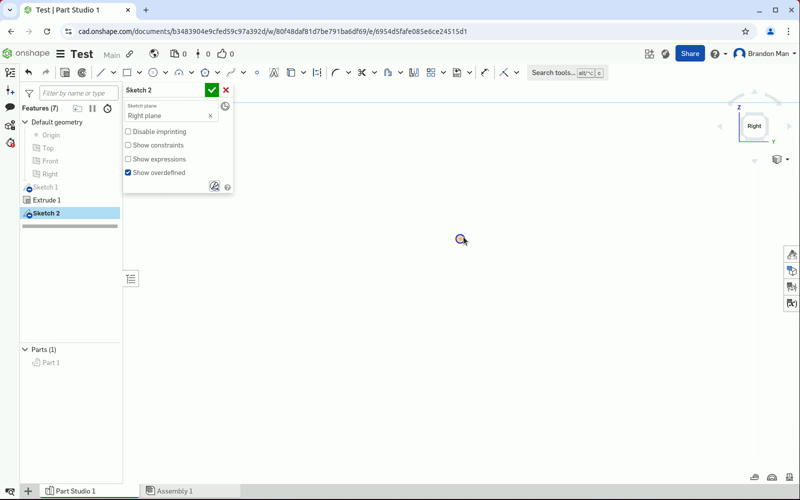
scroll(6)
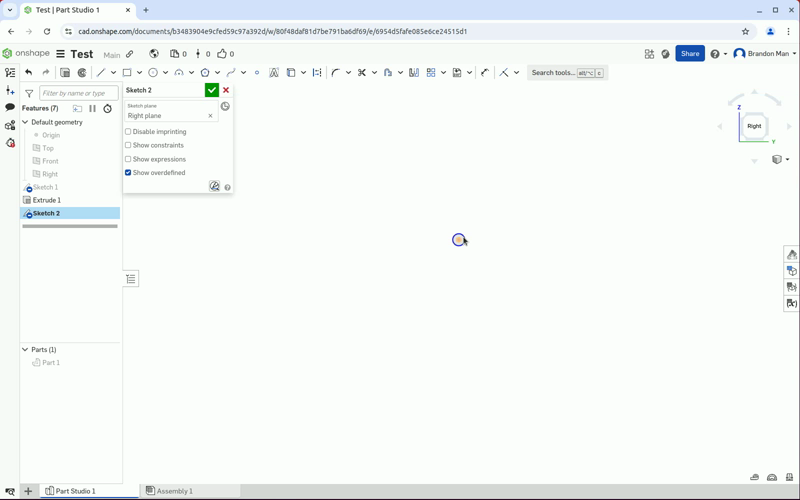
scroll(6)
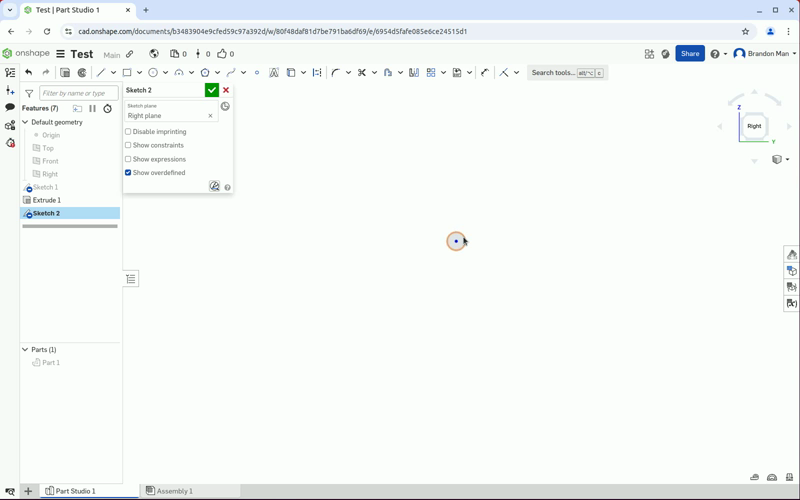
scroll(6)
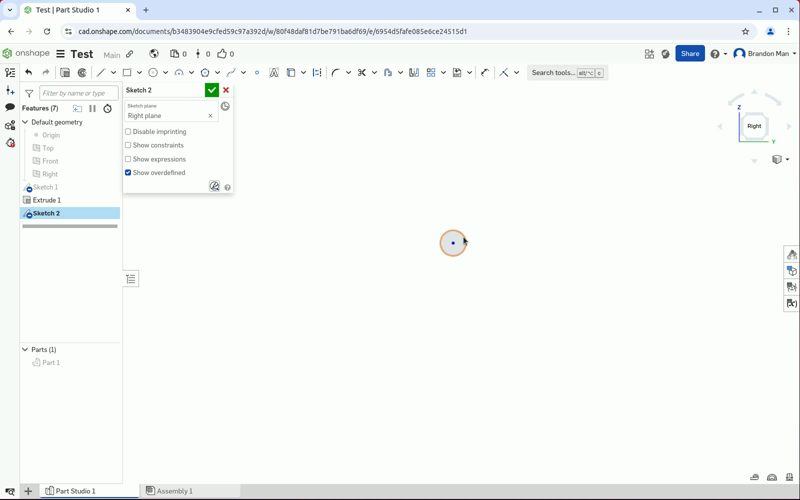
scroll(6)
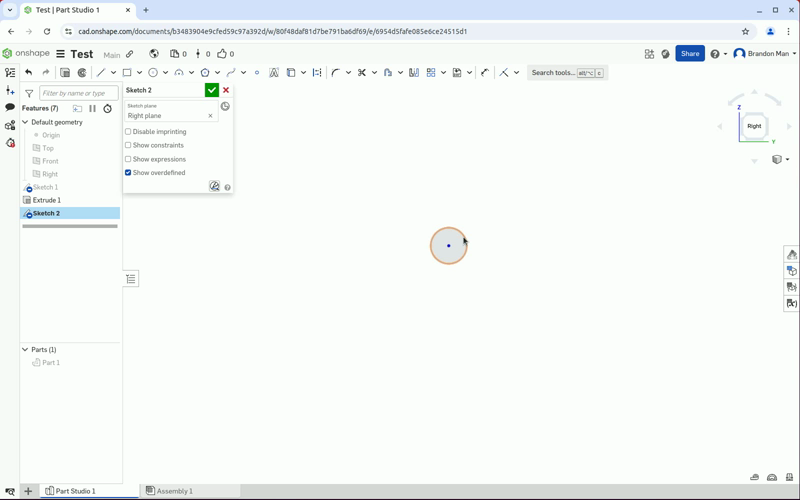
scroll(6)
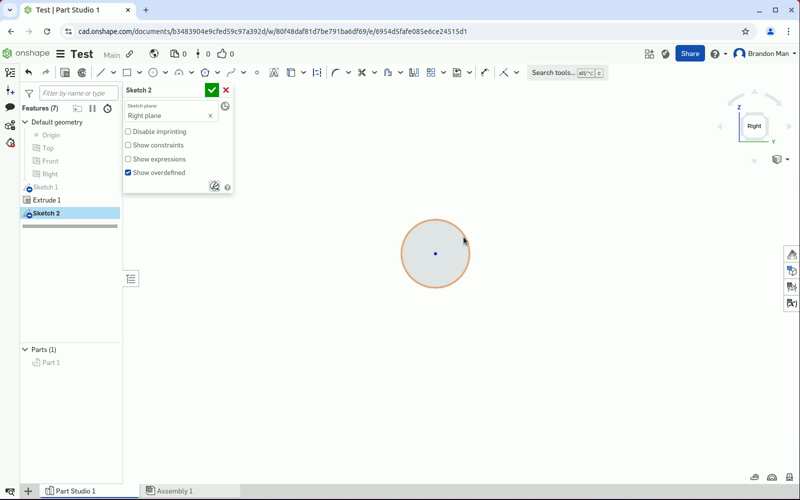
click(463, 236)
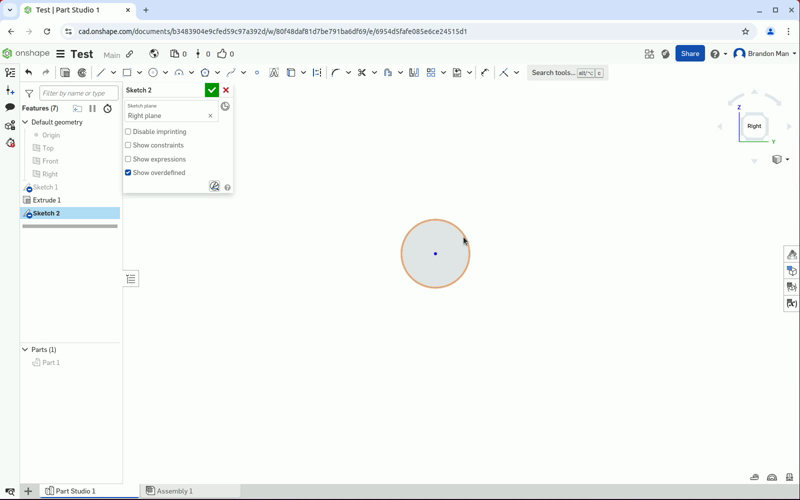
scroll(-6)
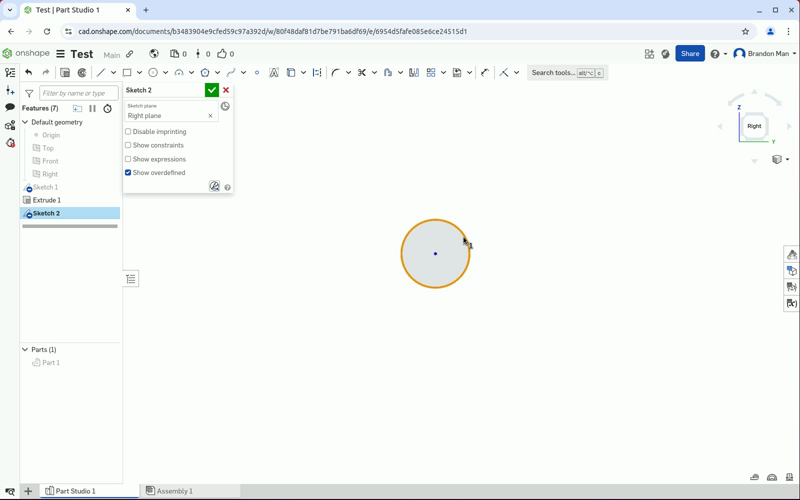
scroll(-6)
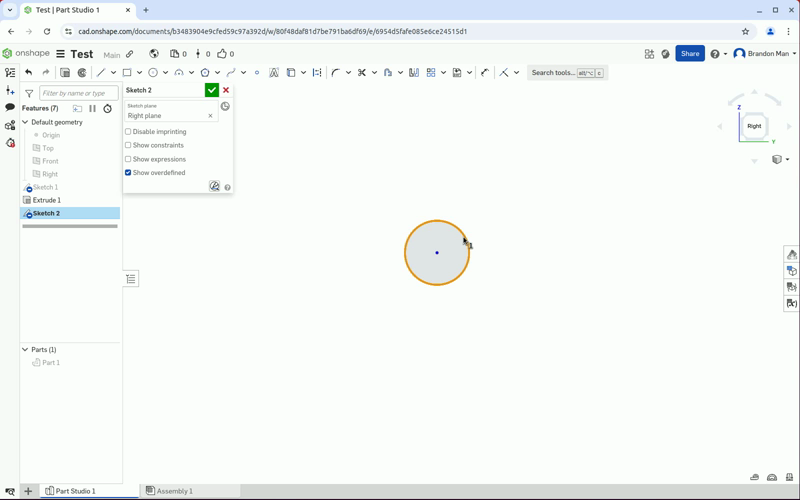
scroll(-6)
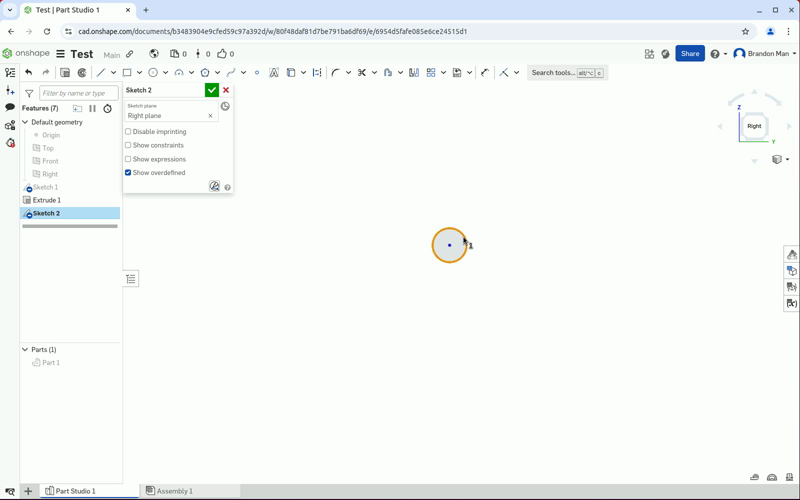
scroll(-6)
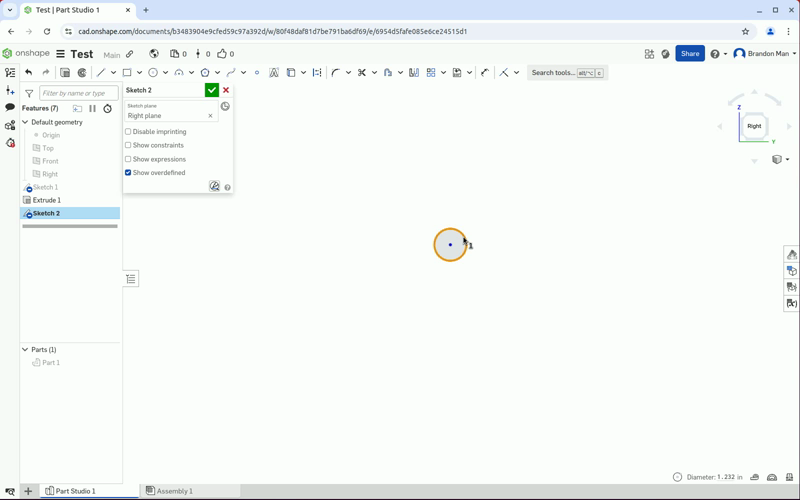
scroll(-6)
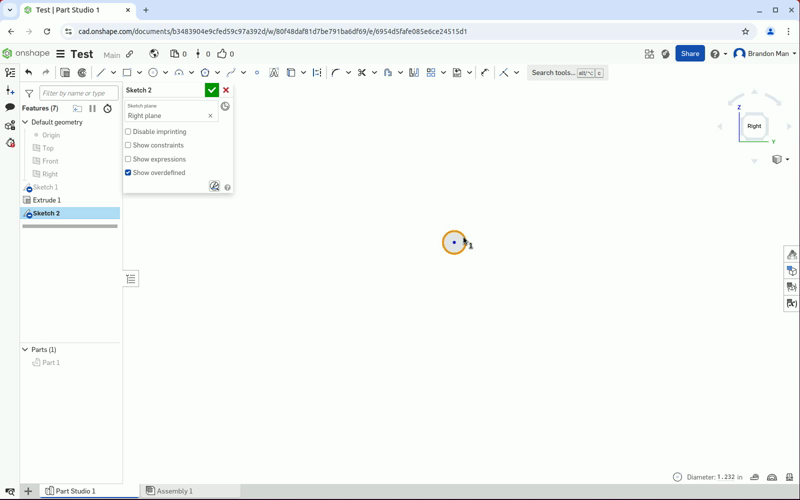
scroll(-6)
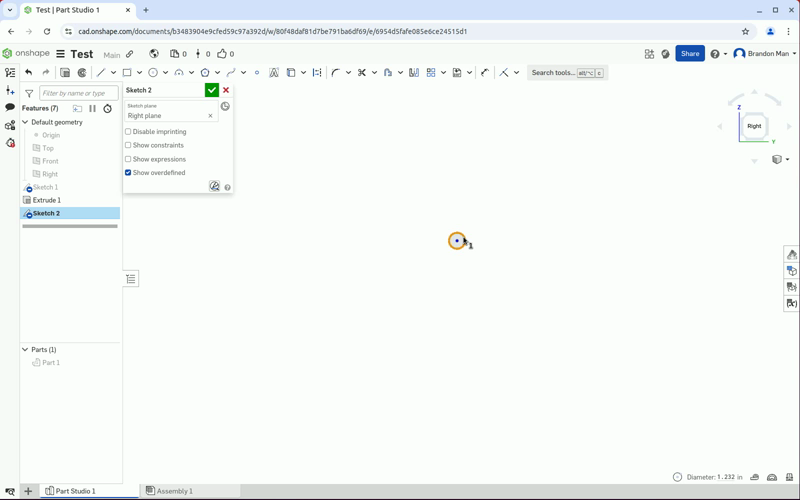
scroll(-6)
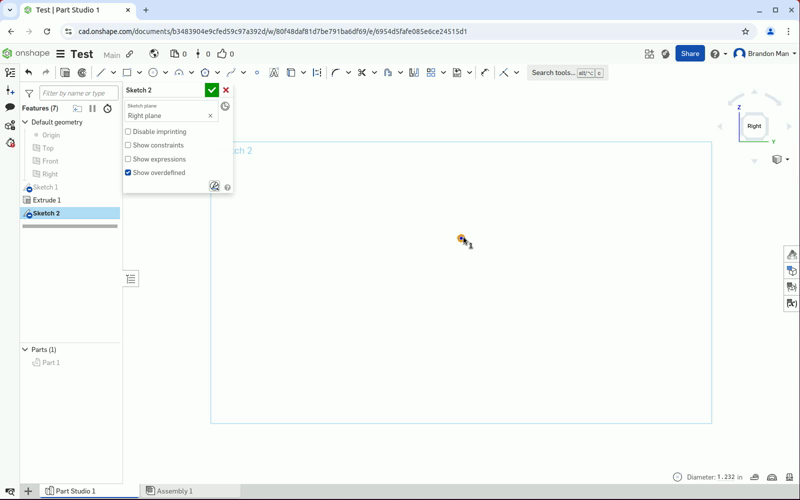
mouse_move(73, 352)
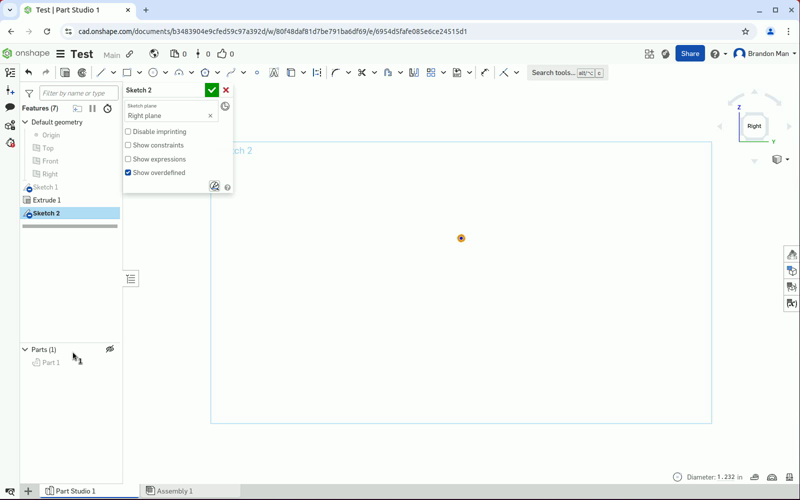
key(shift+y)
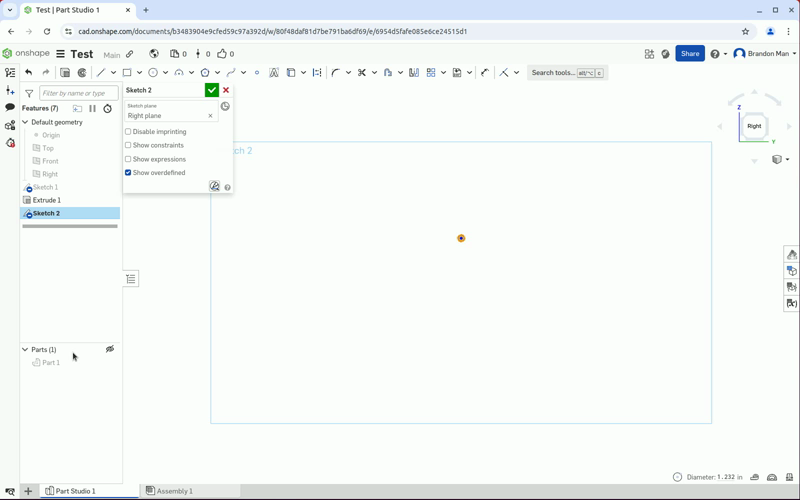
key(shift+e)
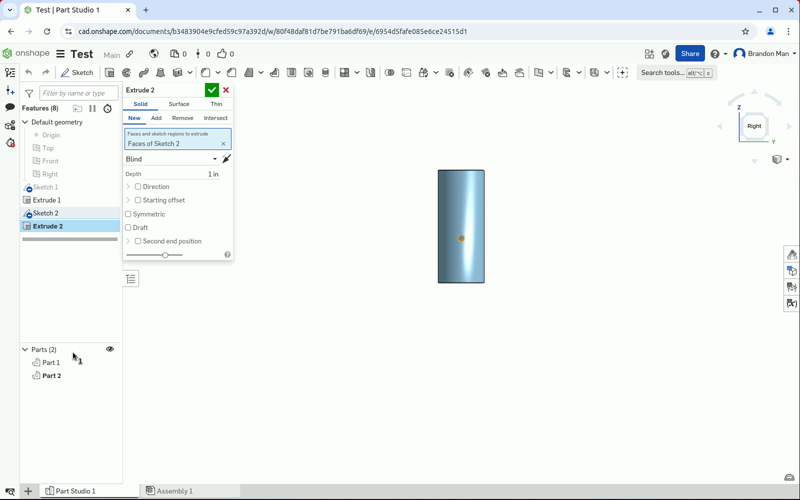
mouse_move(143, 106)
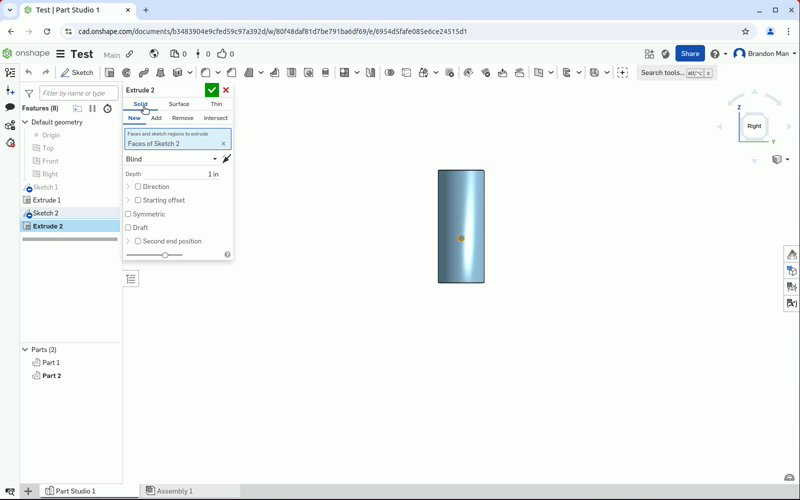
click(143, 106)
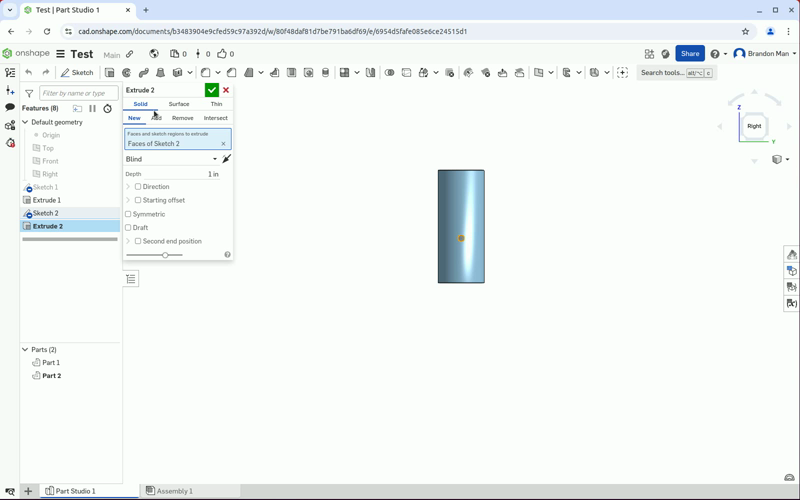
mouse_move(186, 120)
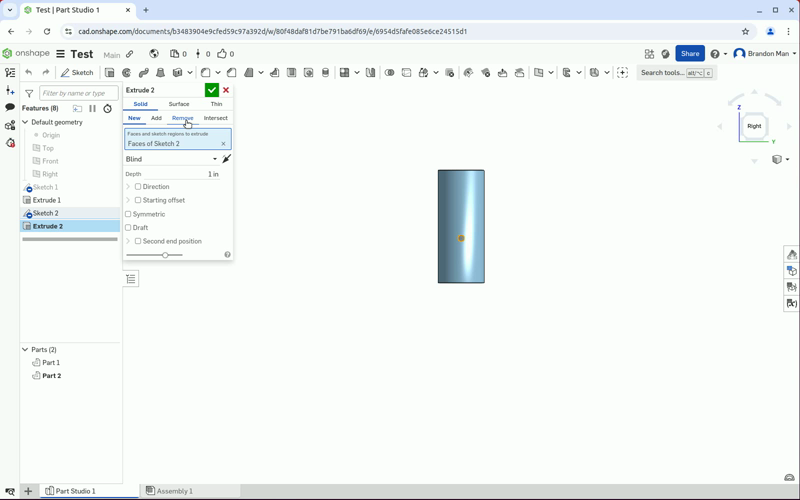
click(186, 120)
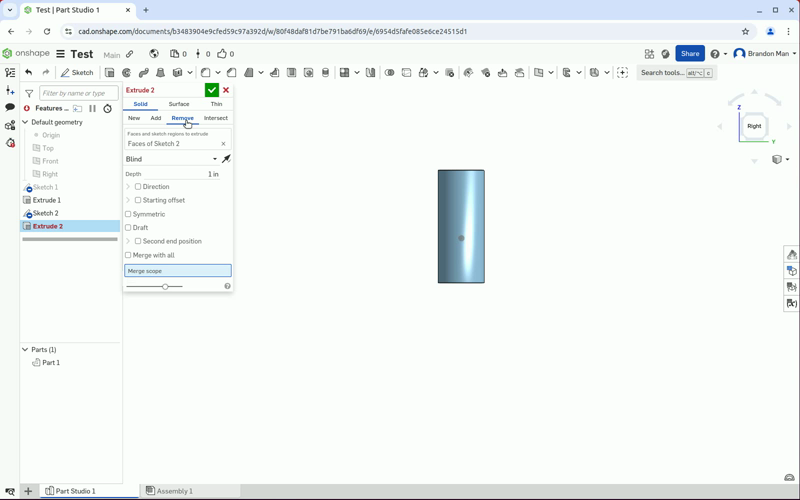
key(tab, 4)
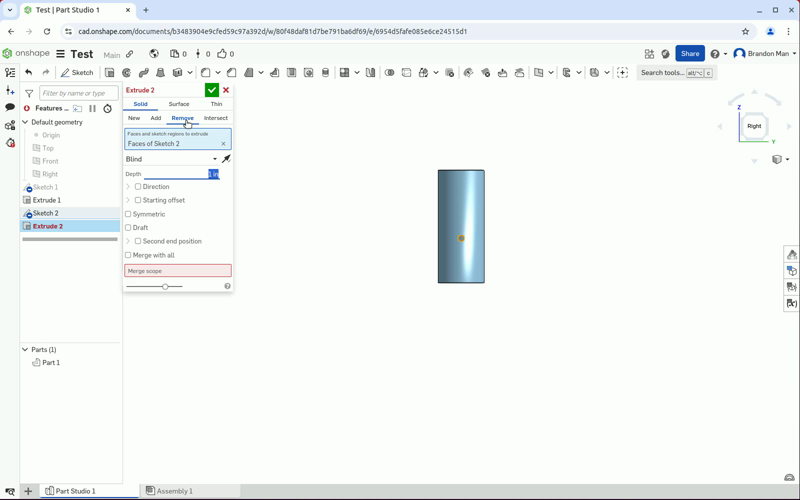
text(18.294)
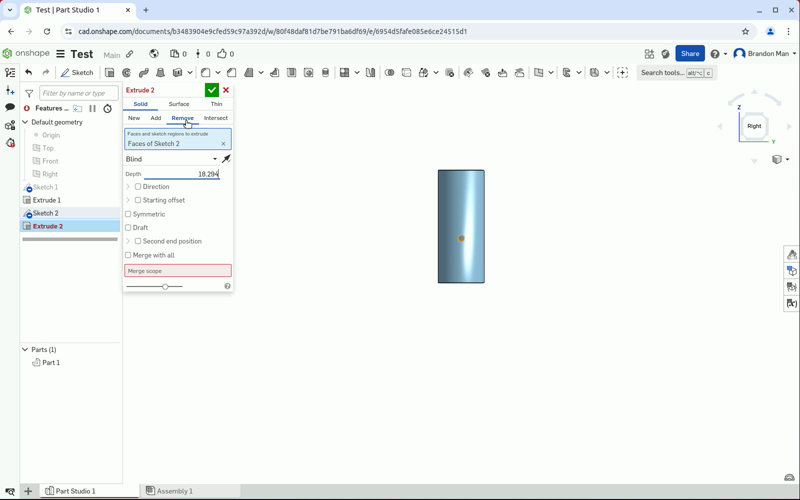
key(tab, 3)
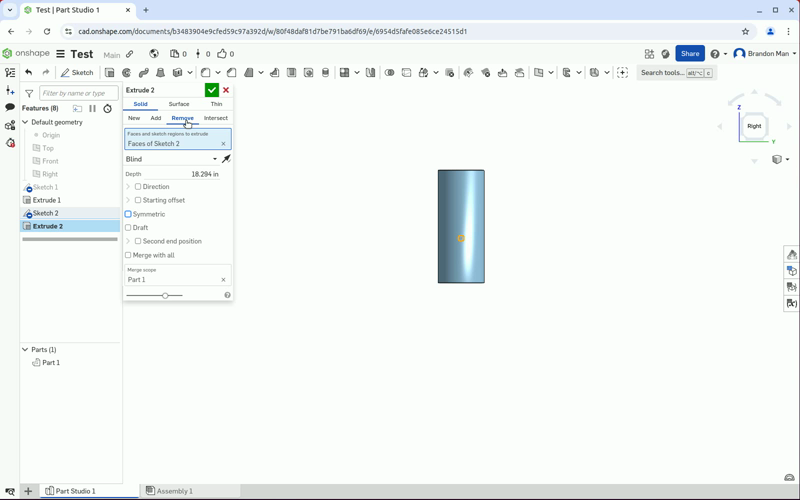
key(space)
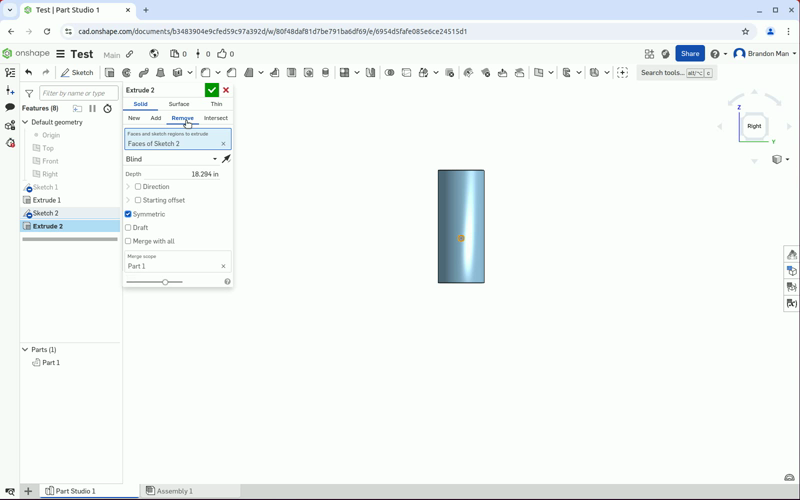
key(tab, 2)
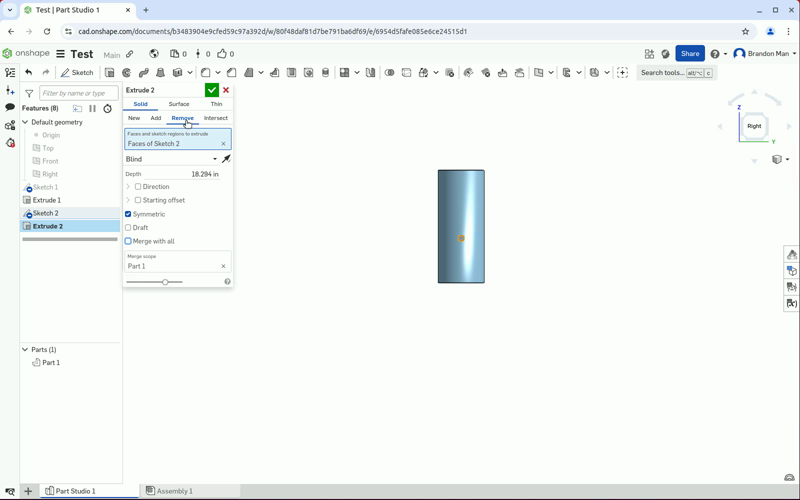
key(space)
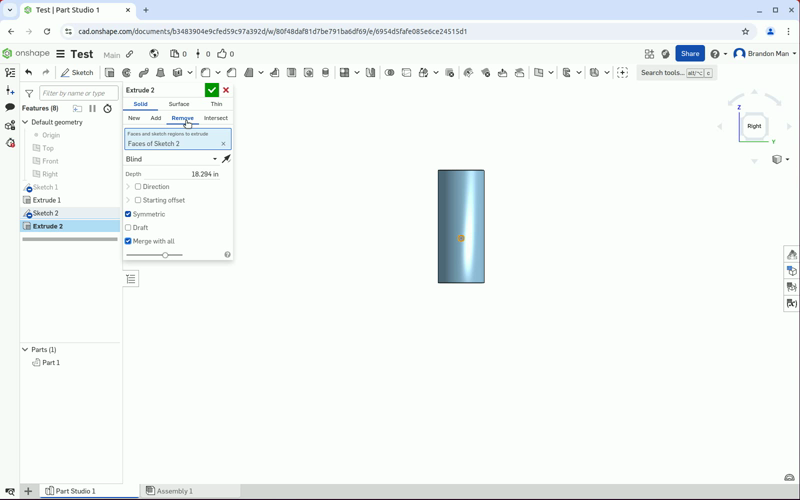
key(enter)
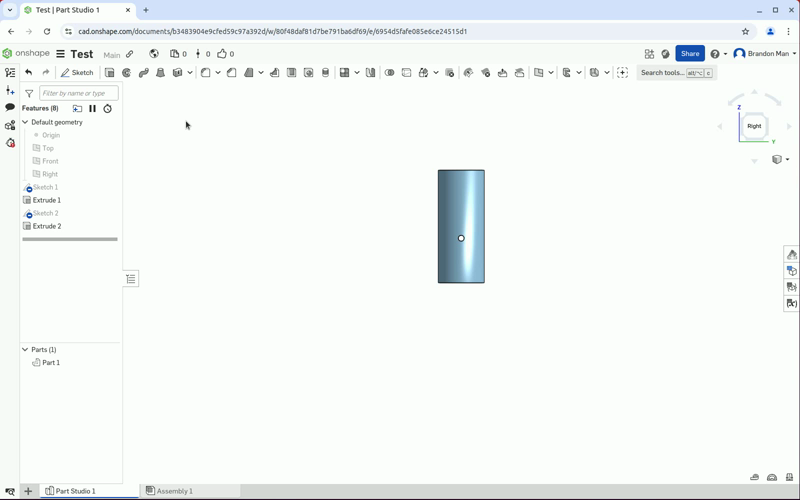
key(shift+h)
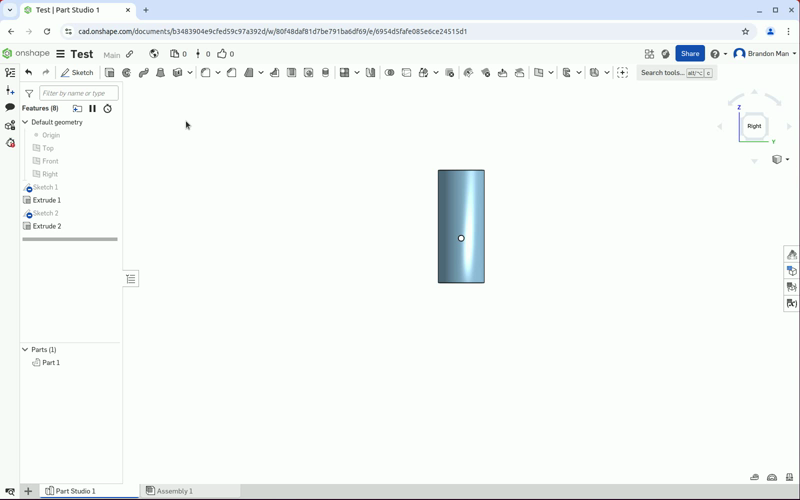
key(shift+h)
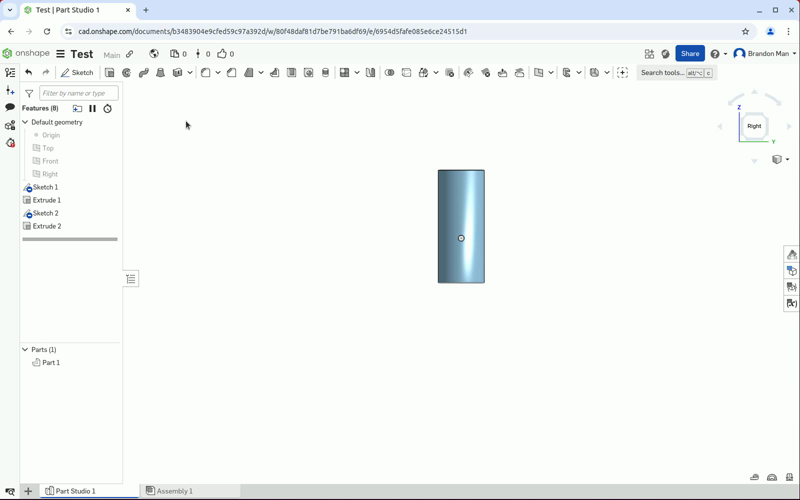
key(shift+7)
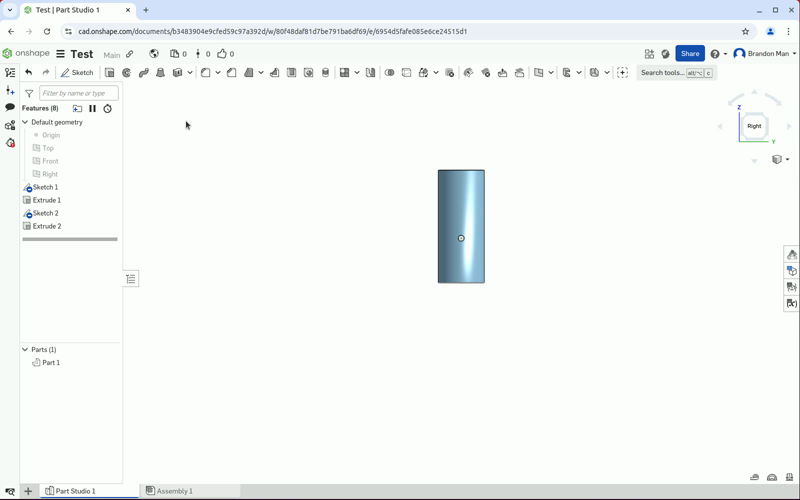
key(right, 2)
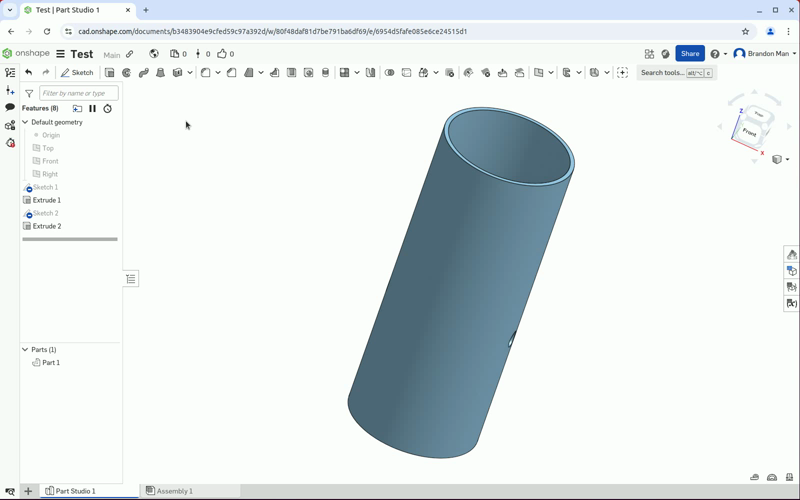
key(down, 2)
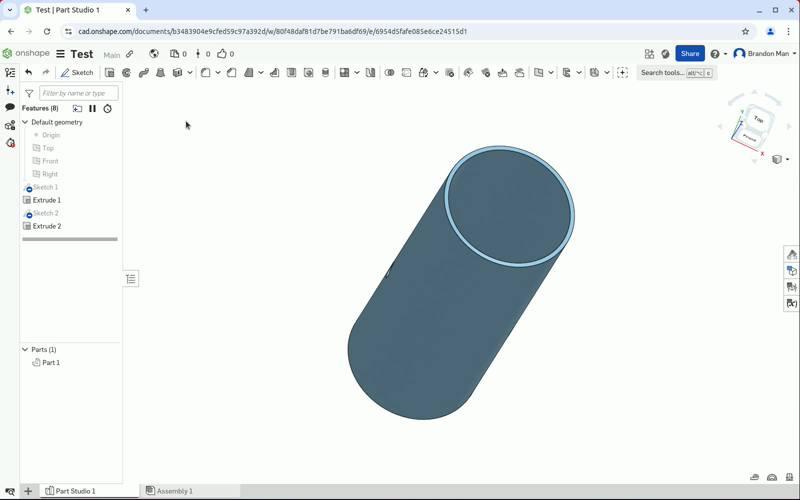
key(up, 2)
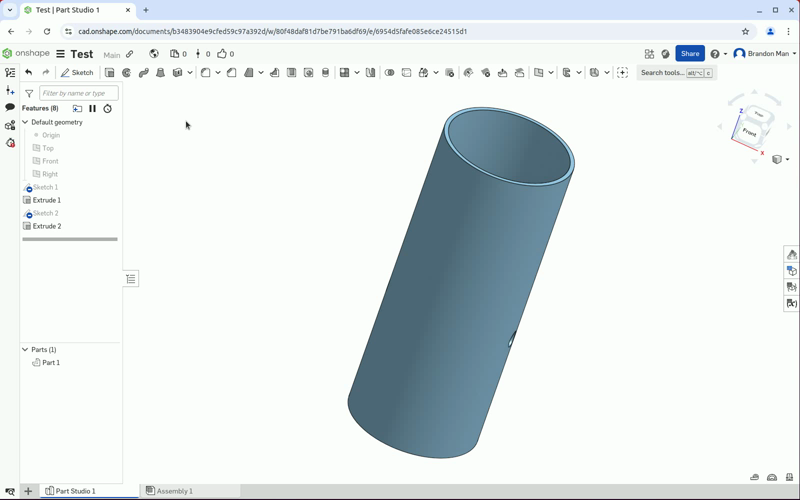
key(left, 2)
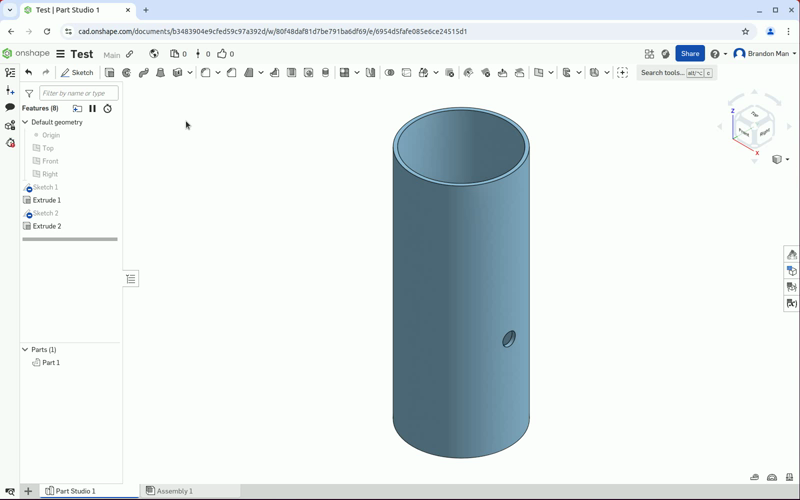
mouse_move(73, 189)
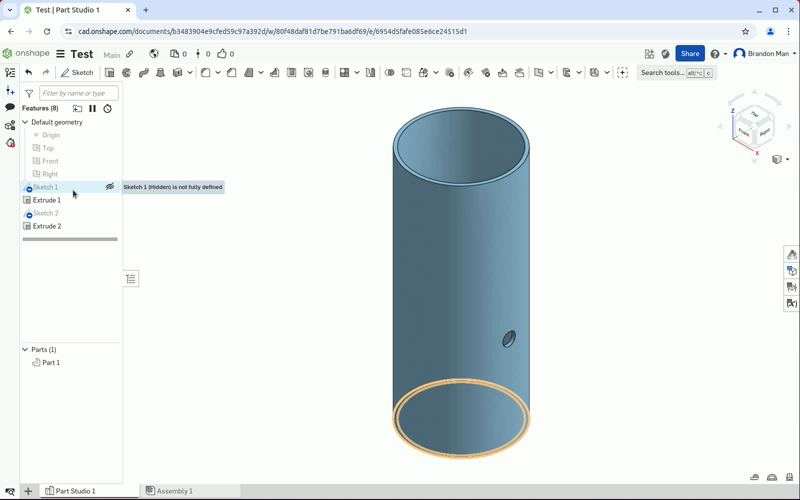
click(73, 189)